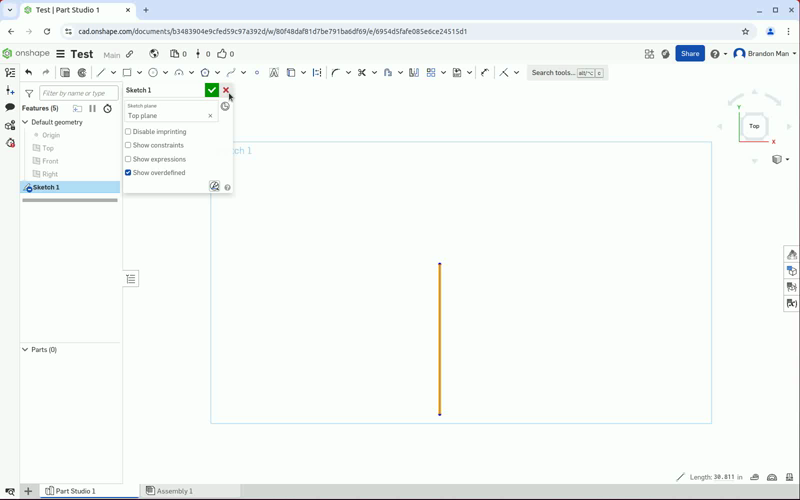
key(shift+h)
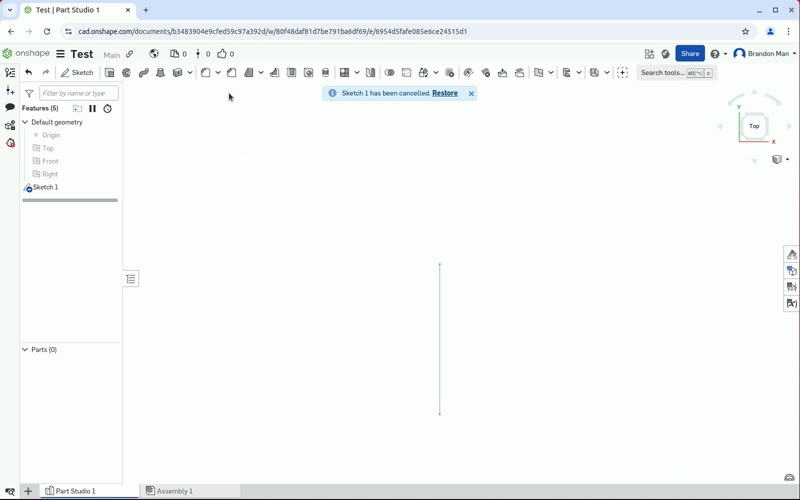
key(shift+s)
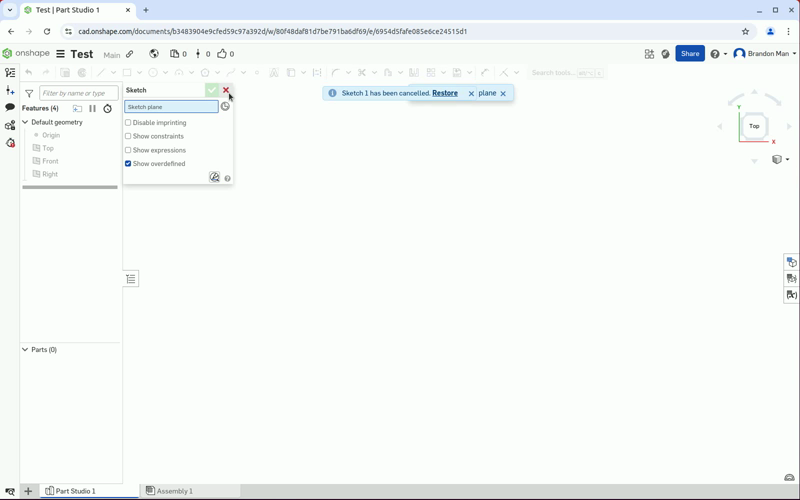
mouse_move(73, 150)
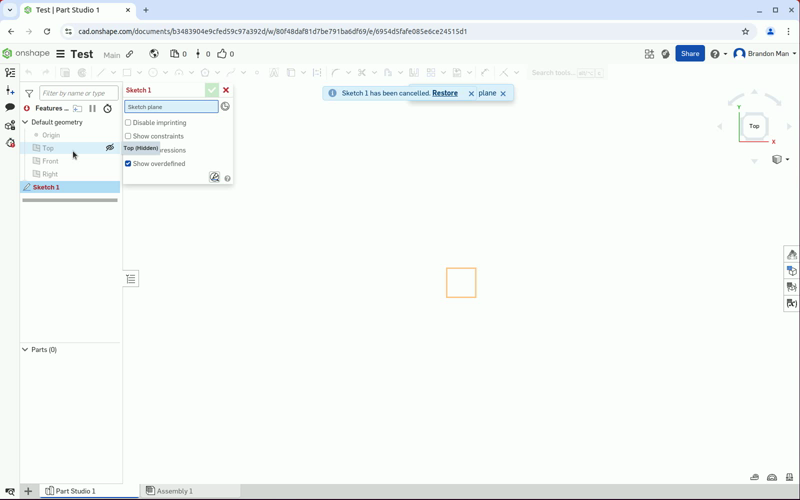
click(73, 150)
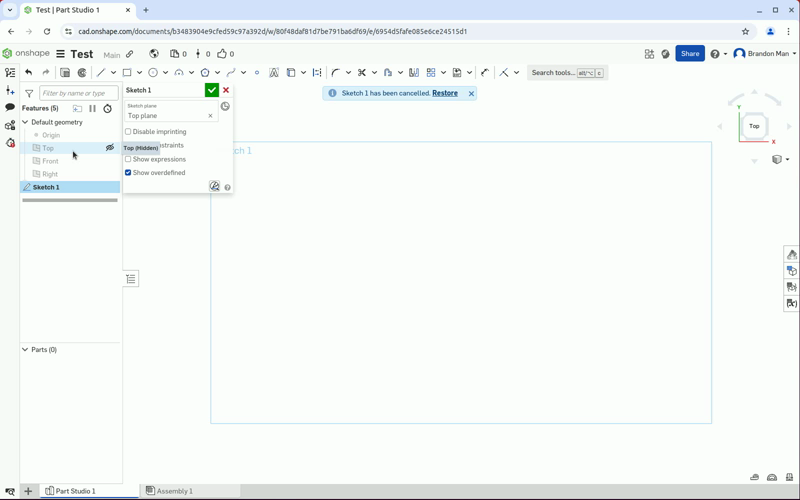
mouse_move(73, 352)
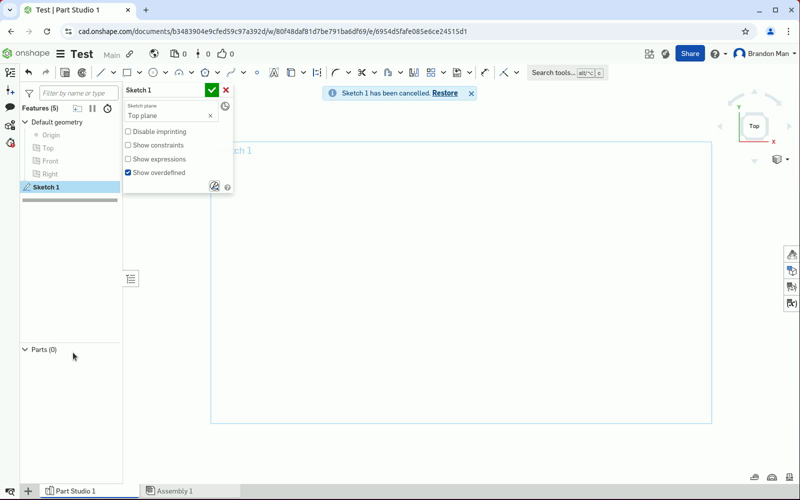
key(y)
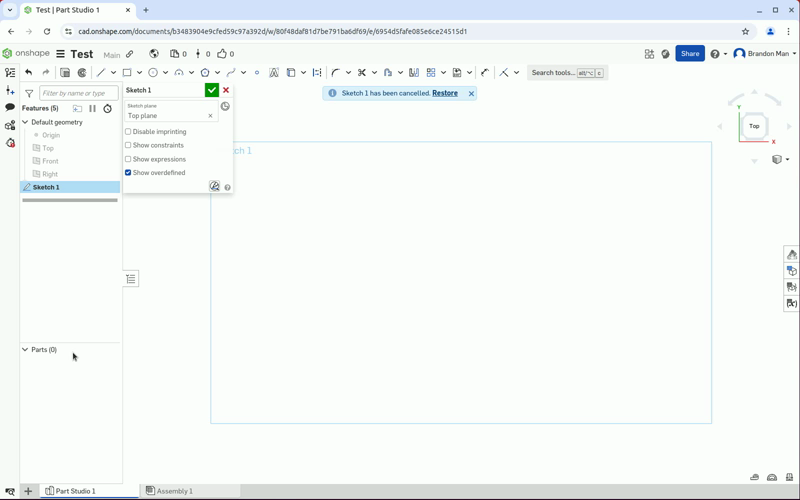
key(c)
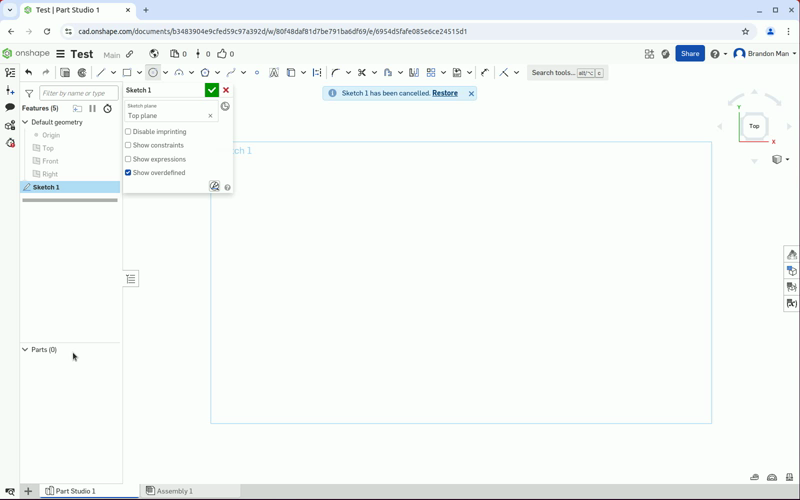
key_down(shift)
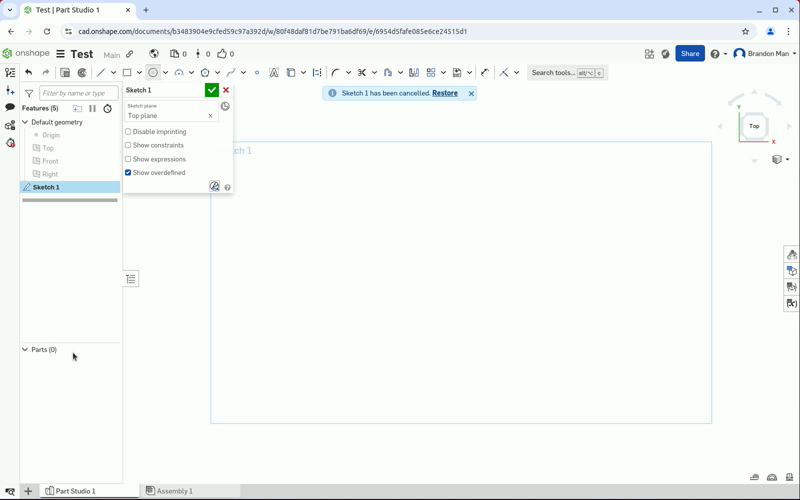
mouse_move(461, 282)
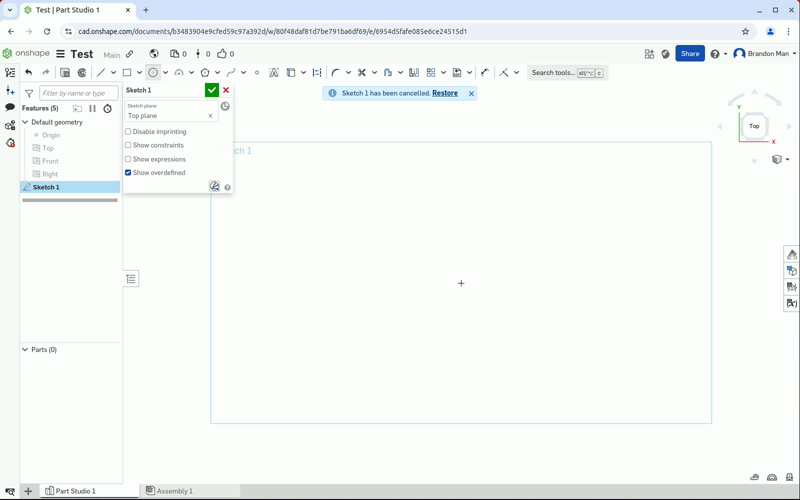
click(461, 282)
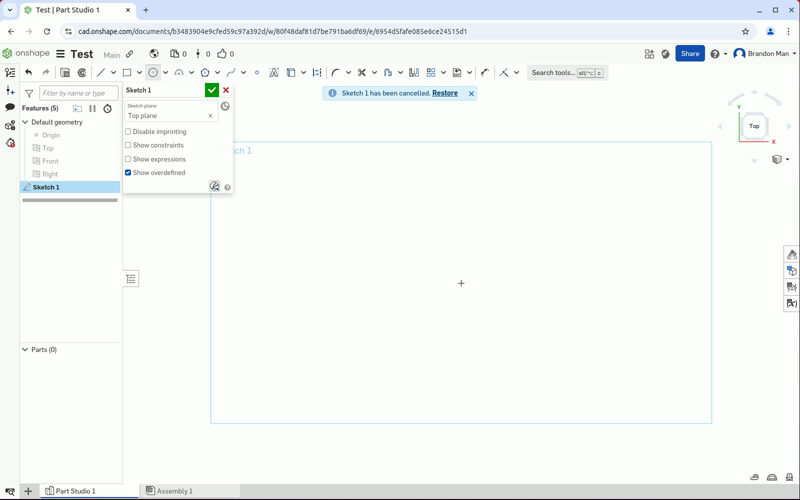
key_up(shift)
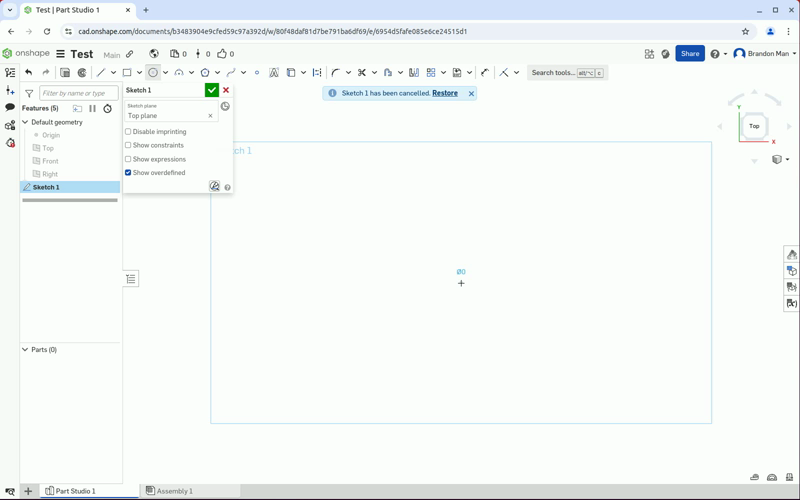
mouse_move(555, 282)
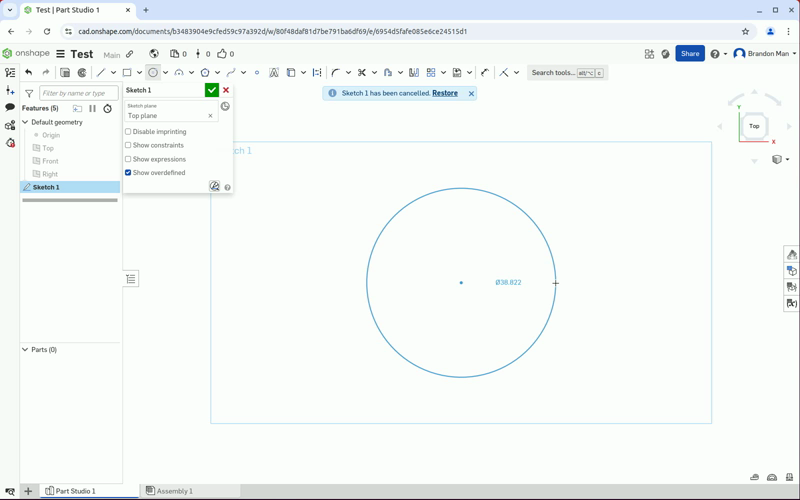
click(555, 282)
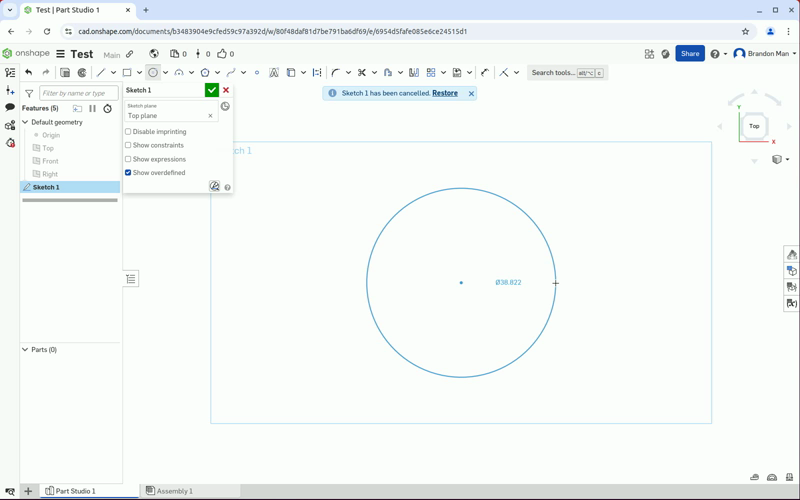
key(esc)
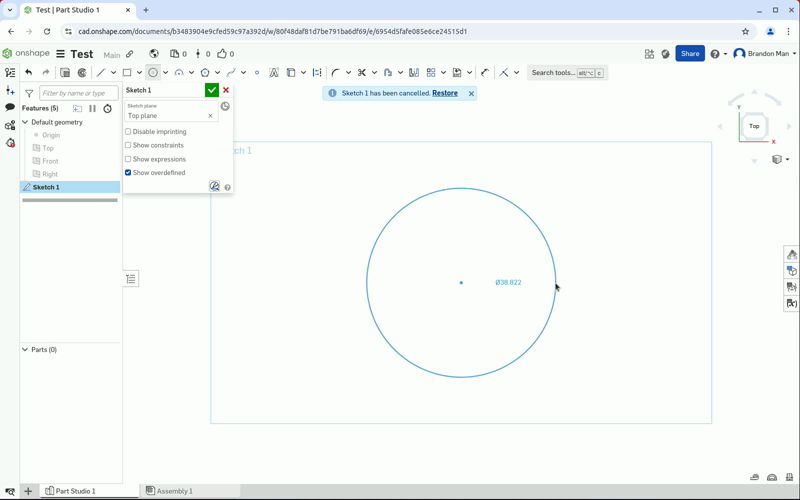
mouse_move(448, 330)
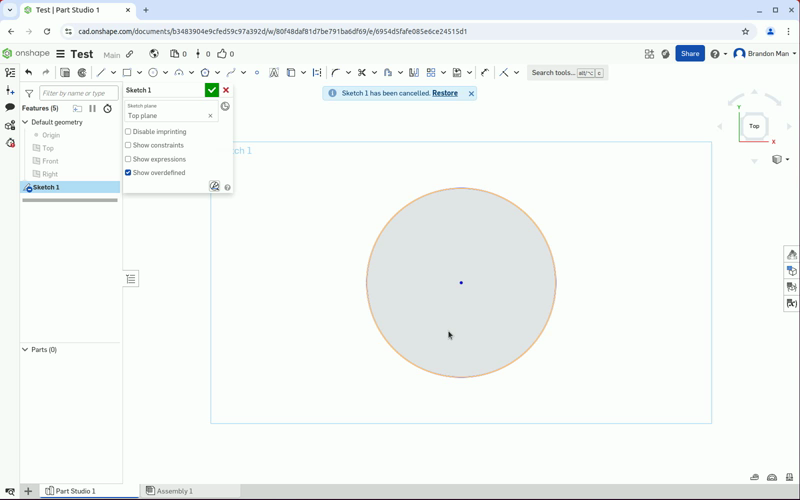
click(448, 330)
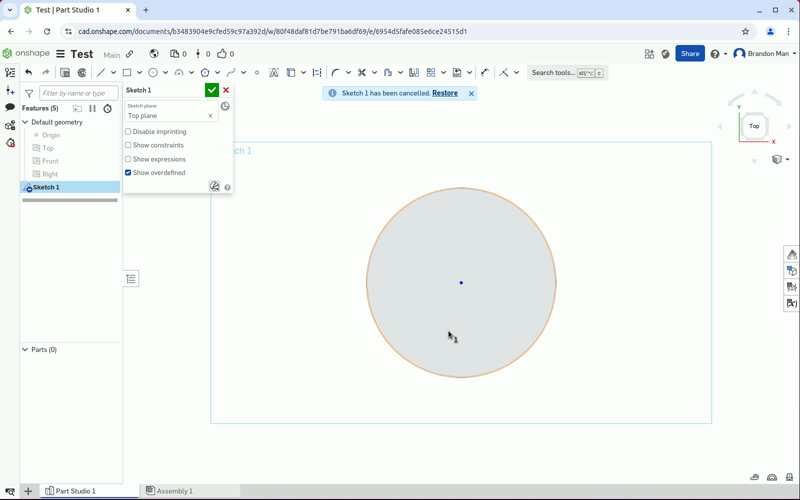
mouse_move(73, 352)
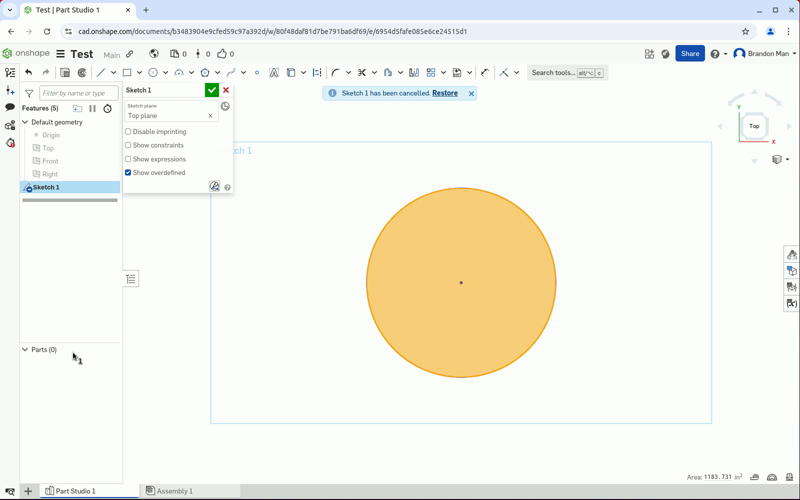
key(shift+y)
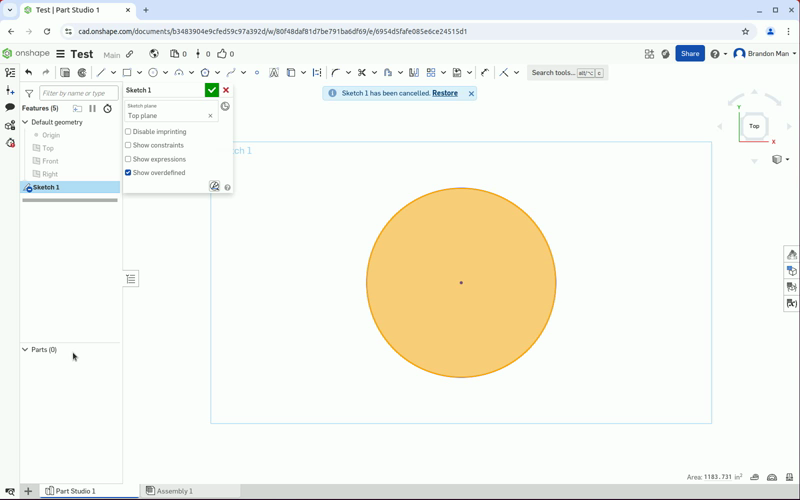
key(shift+e)
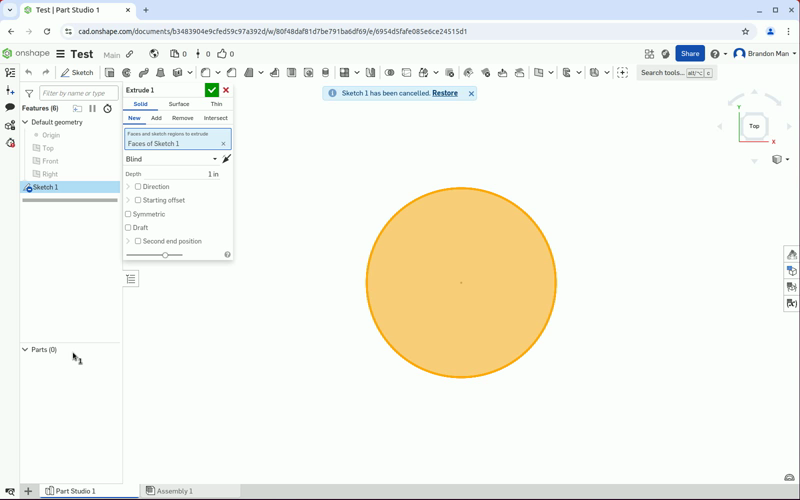
mouse_move(143, 106)
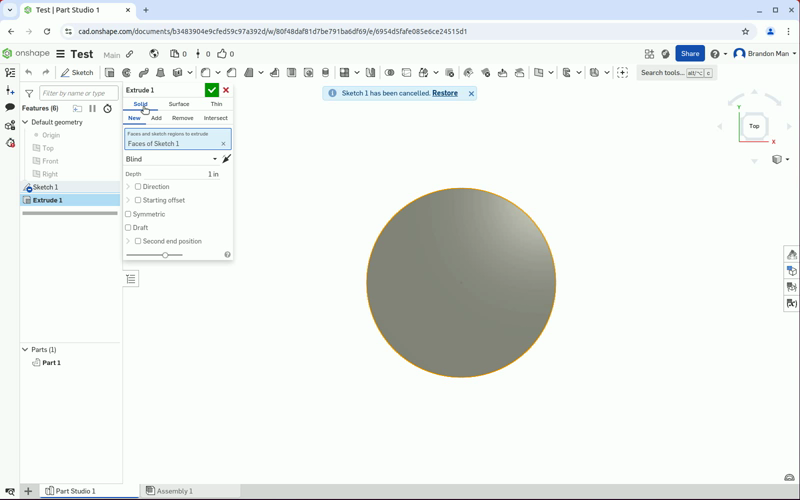
click(143, 106)
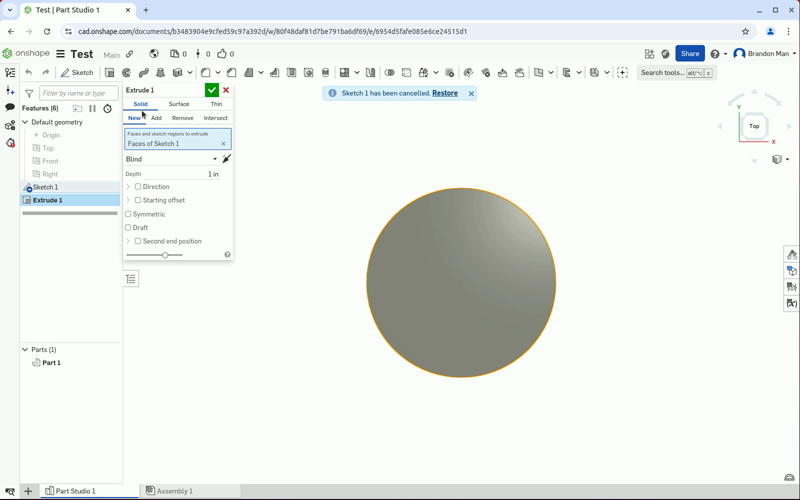
mouse_move(137, 120)
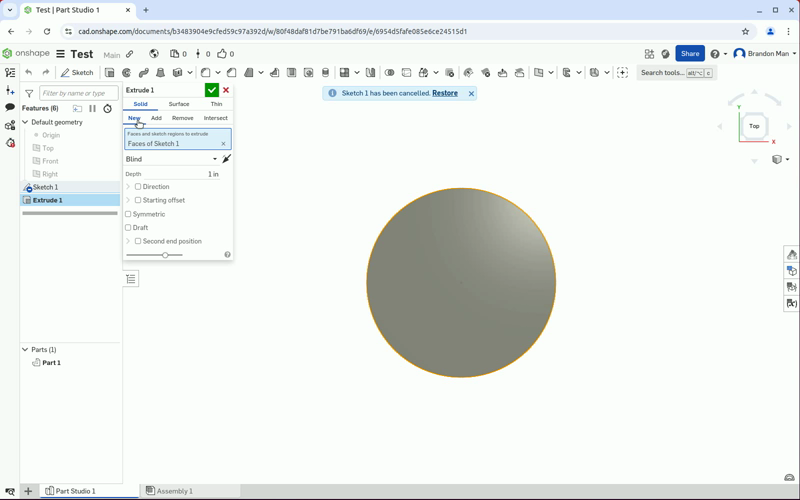
click(137, 120)
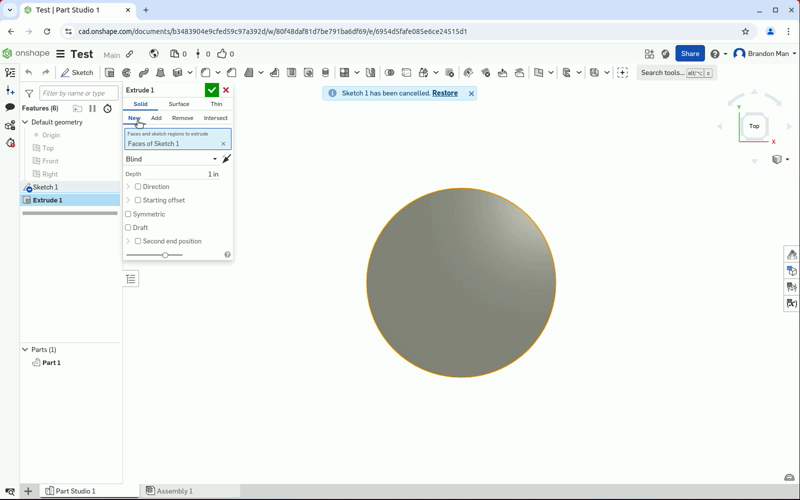
key(tab, 4)
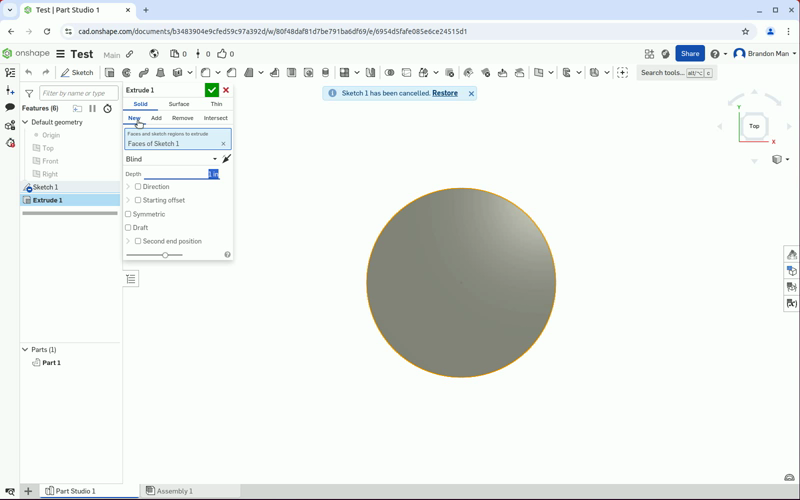
text(7.703)
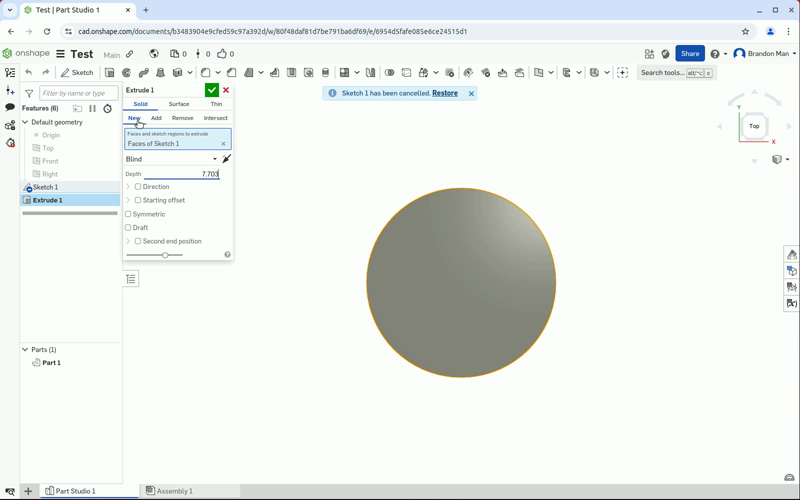
key(enter)
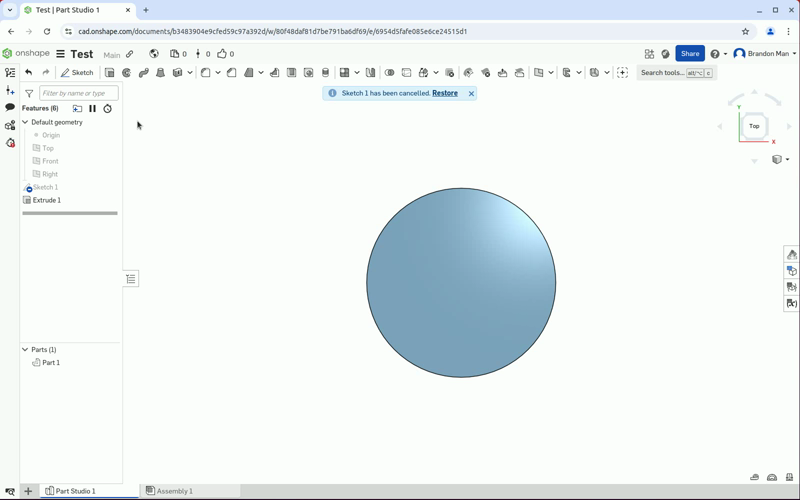
key(shift+h)
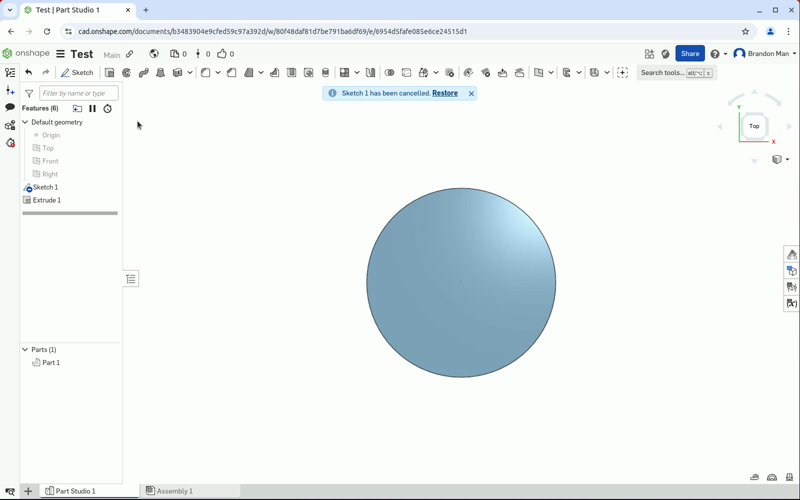
key(shift+h)
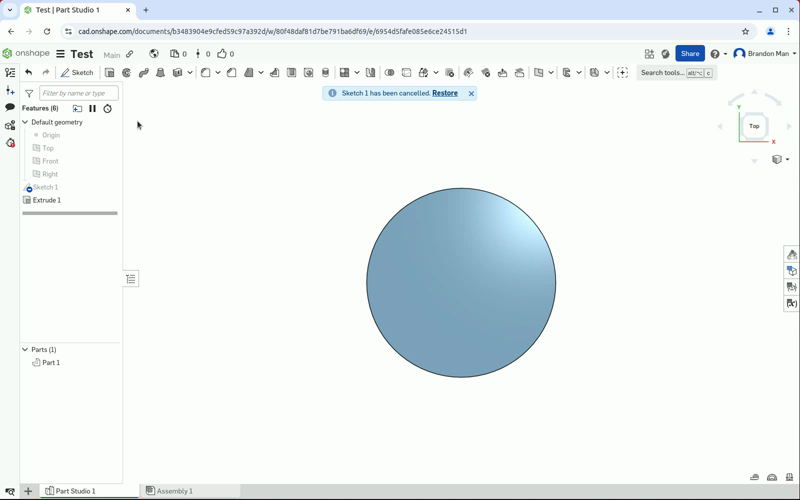
mouse_move(73, 189)
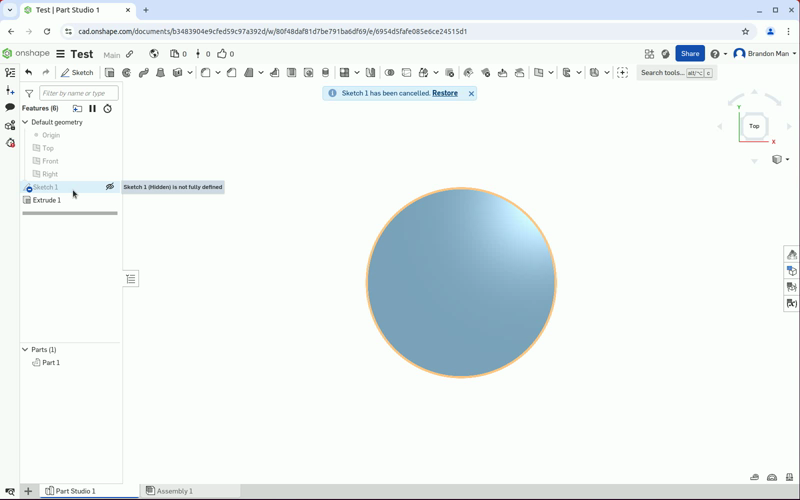
click(73, 189)
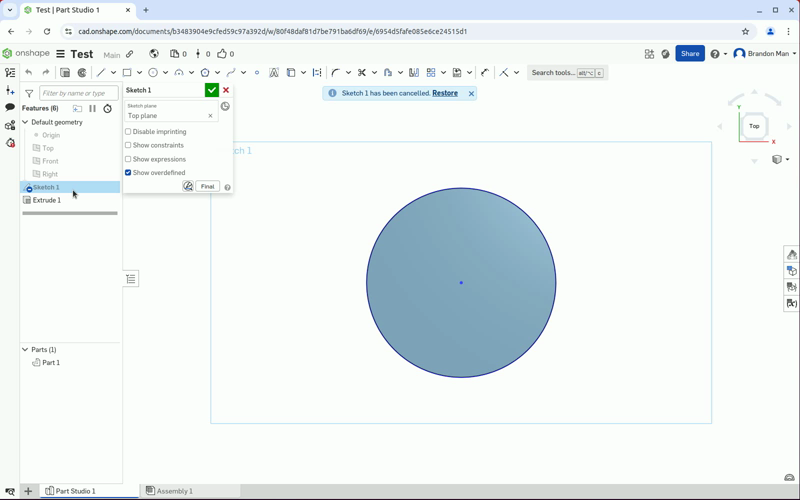
mouse_move(229, 92)
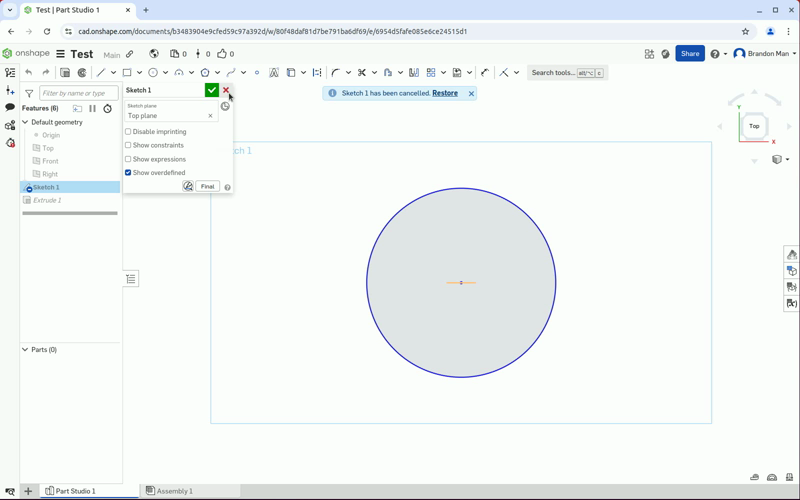
click(229, 92)
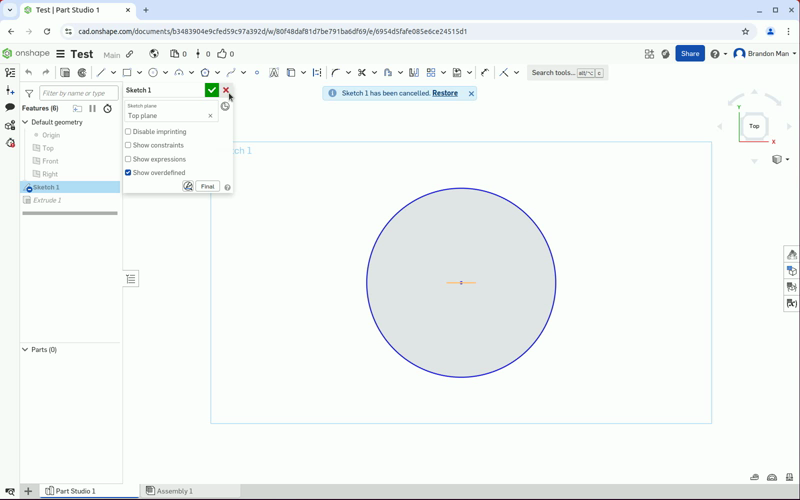
key(shift+s)
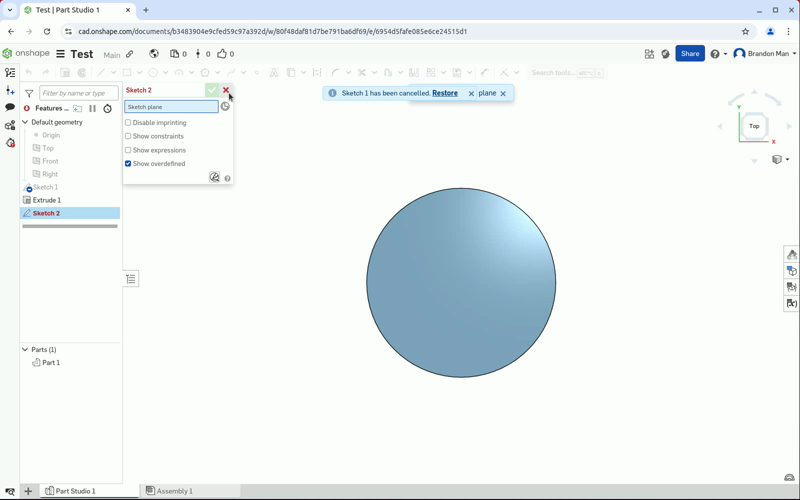
mouse_move(73, 150)
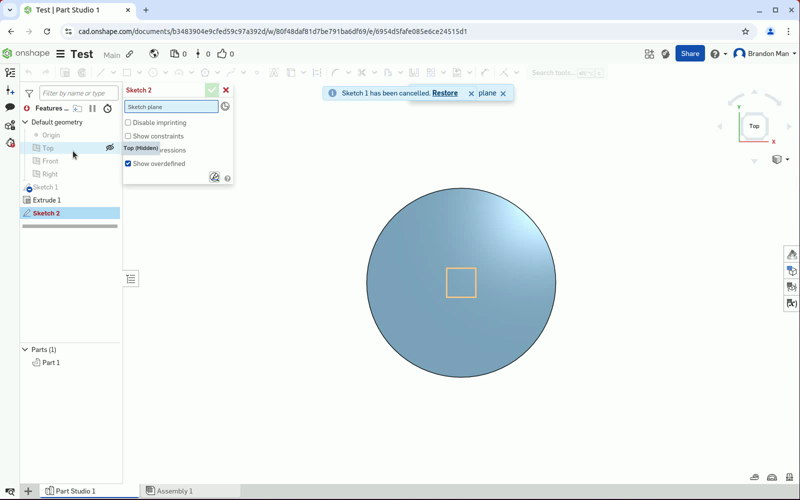
click(73, 150)
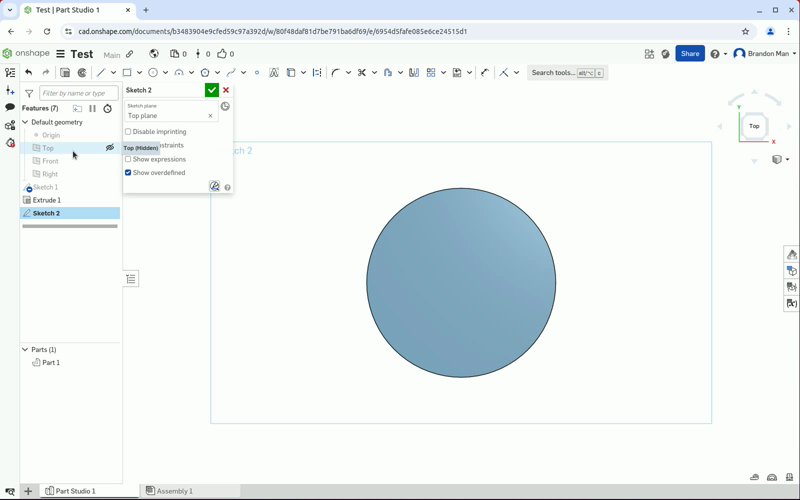
mouse_move(73, 352)
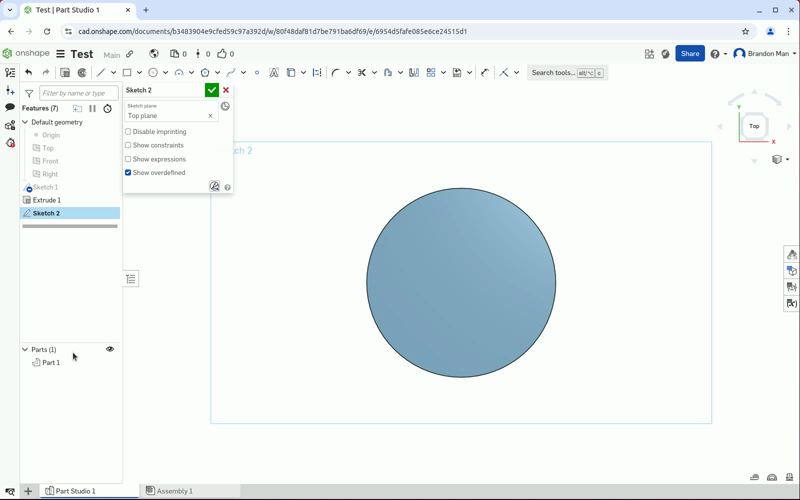
key(y)
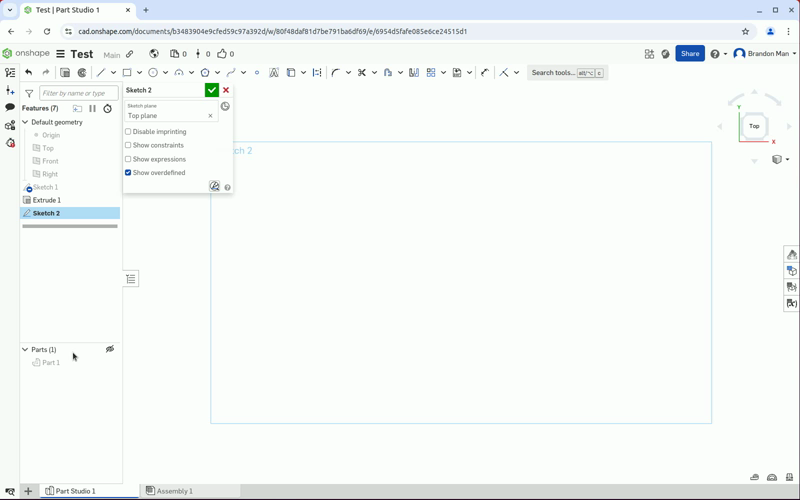
key(c)
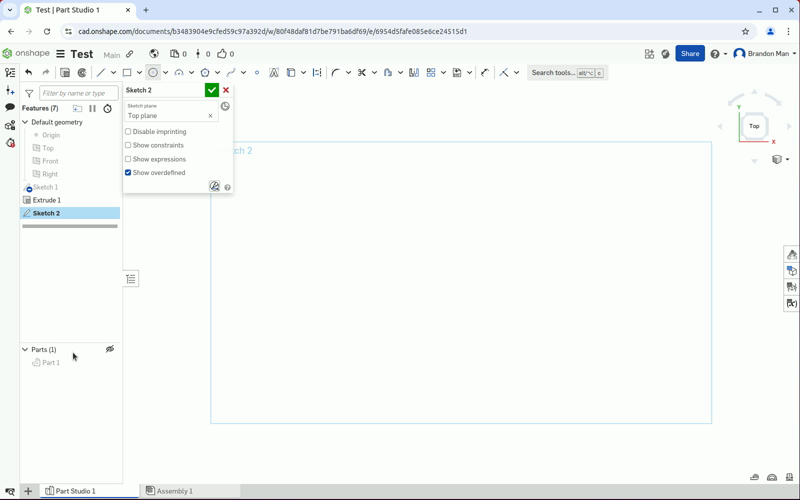
key_down(shift)
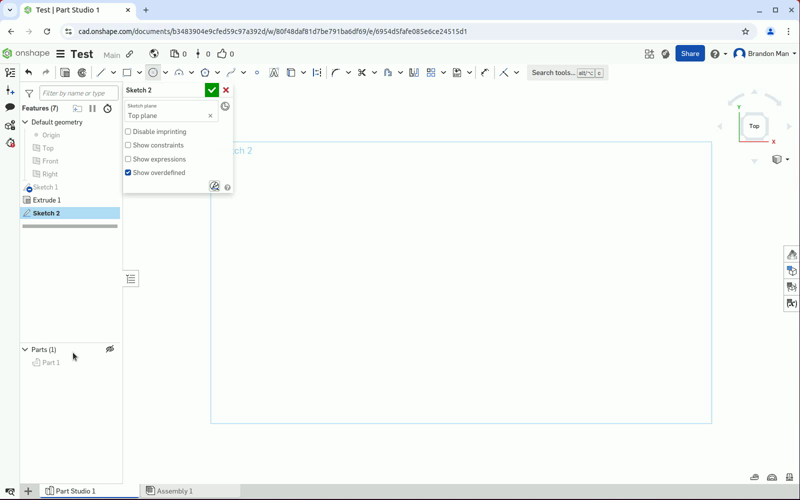
mouse_move(531, 265)
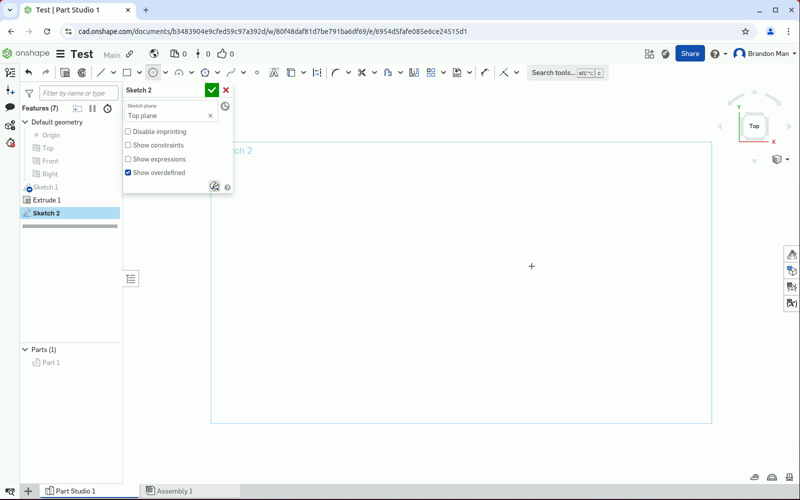
click(531, 265)
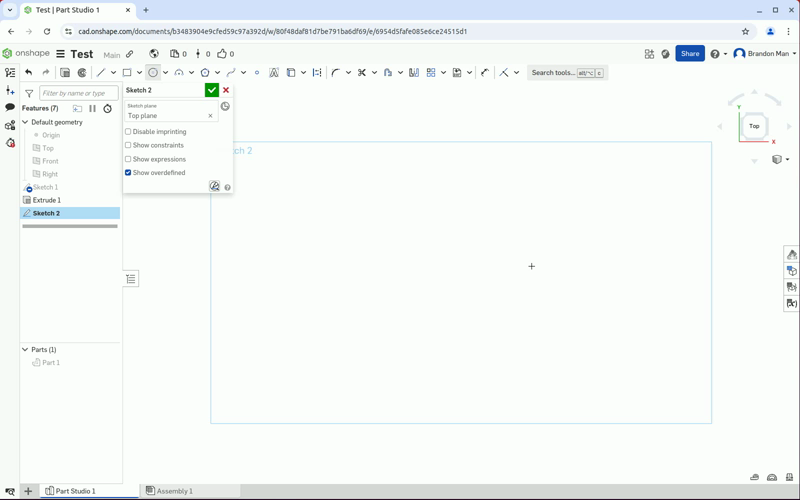
key_up(shift)
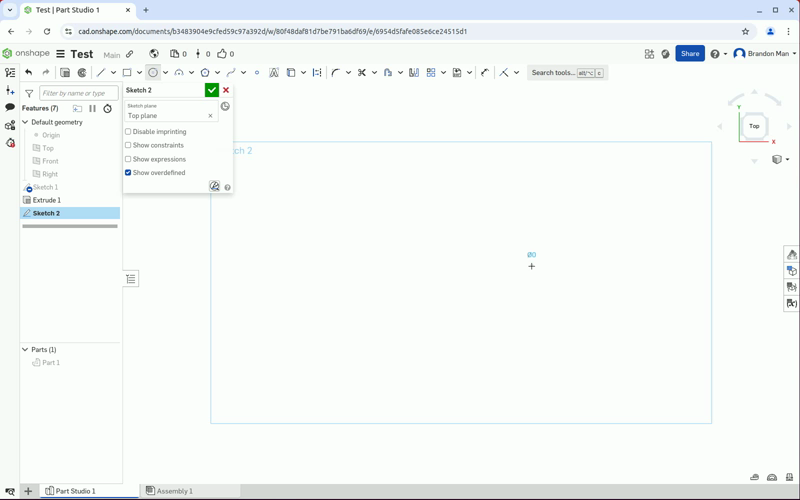
mouse_move(550, 265)
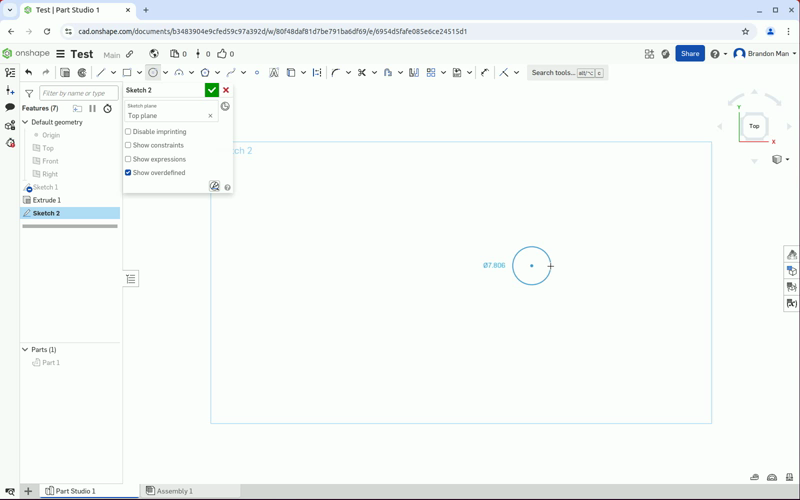
click(550, 265)
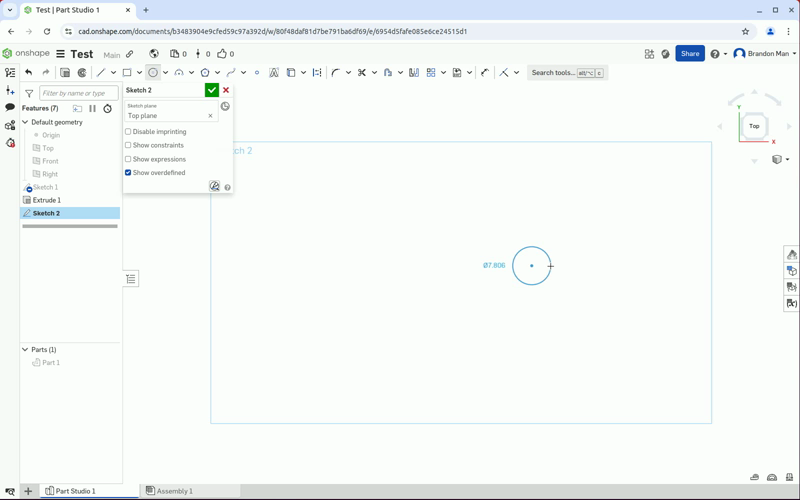
key(esc)
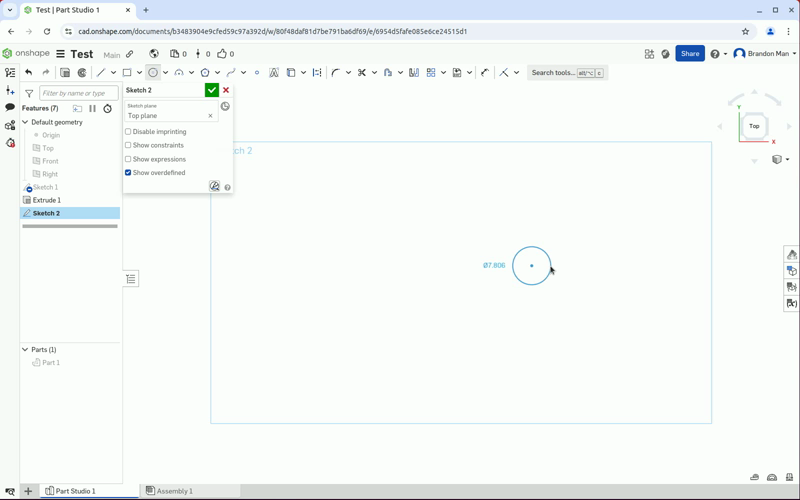
mouse_move(540, 257)
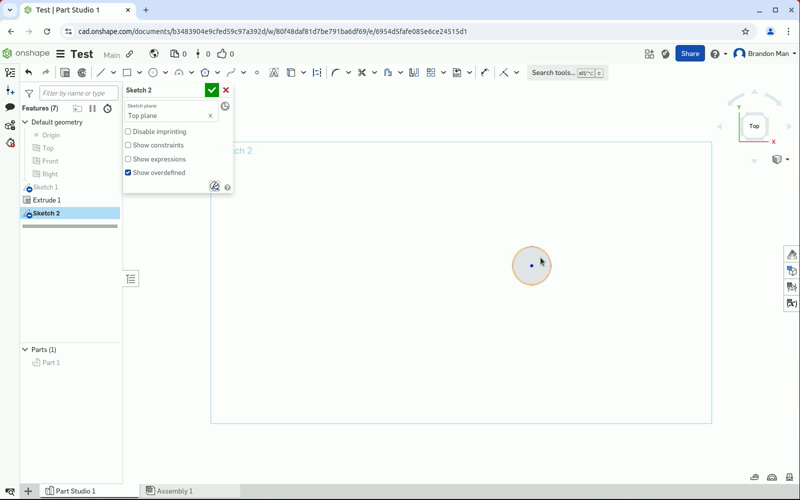
scroll(6)
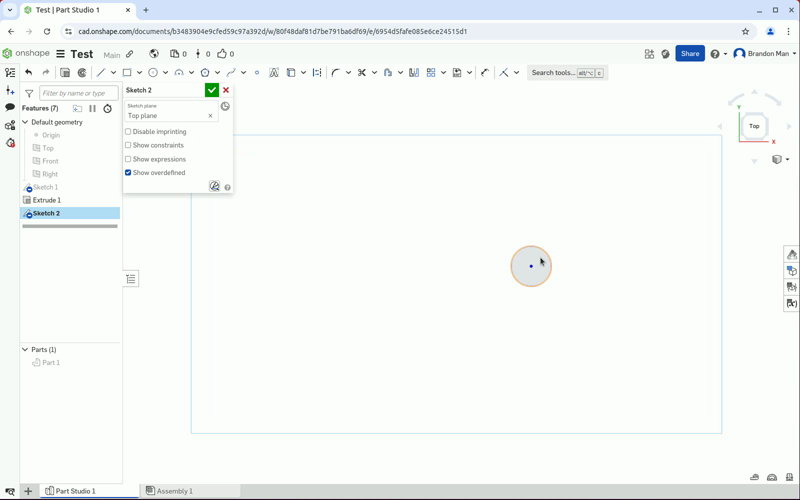
scroll(6)
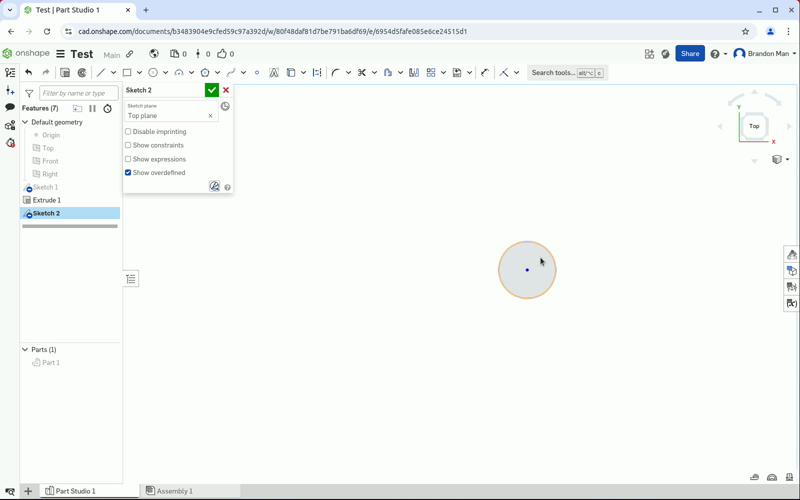
scroll(6)
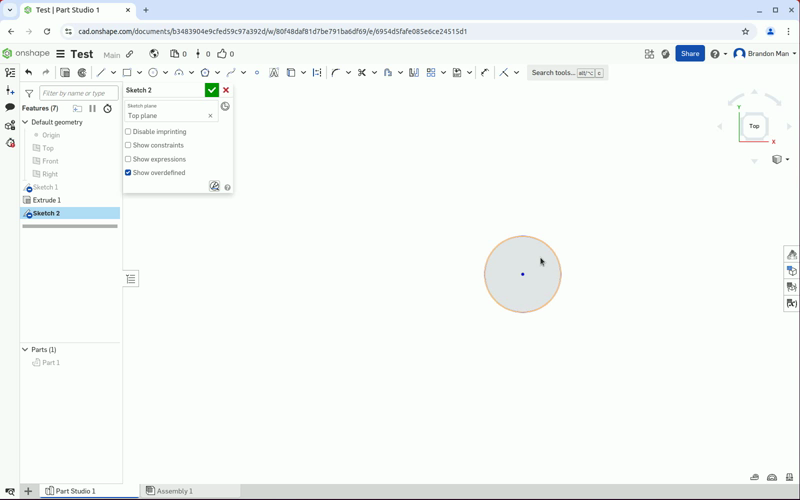
scroll(6)
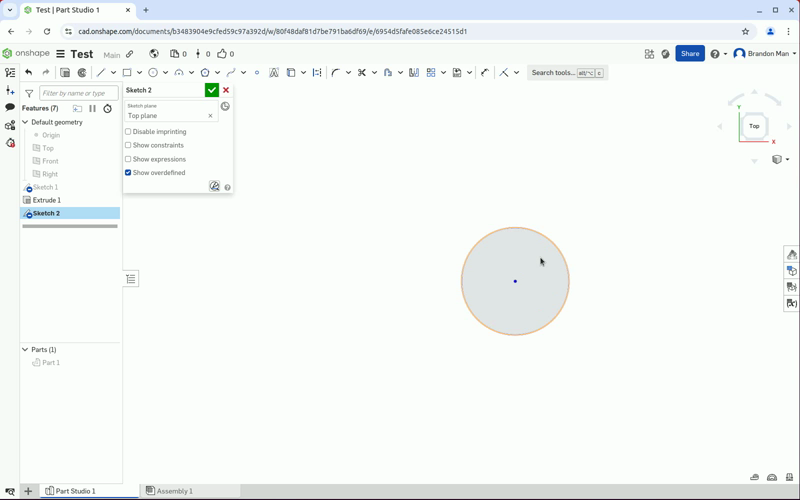
scroll(6)
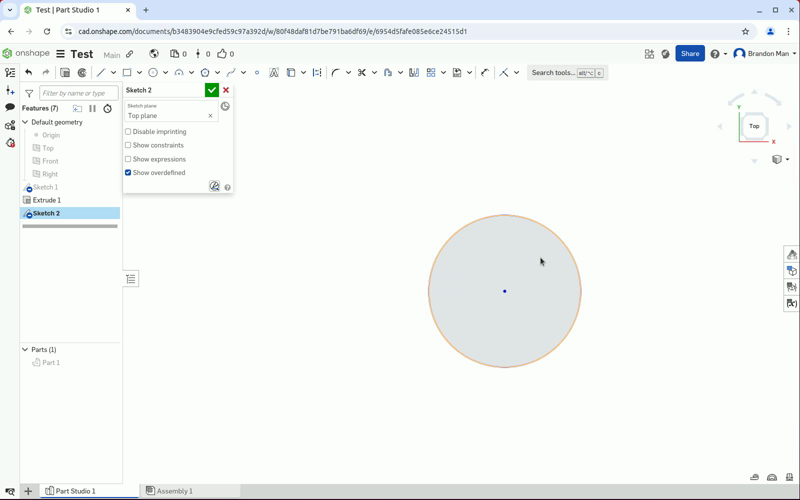
scroll(6)
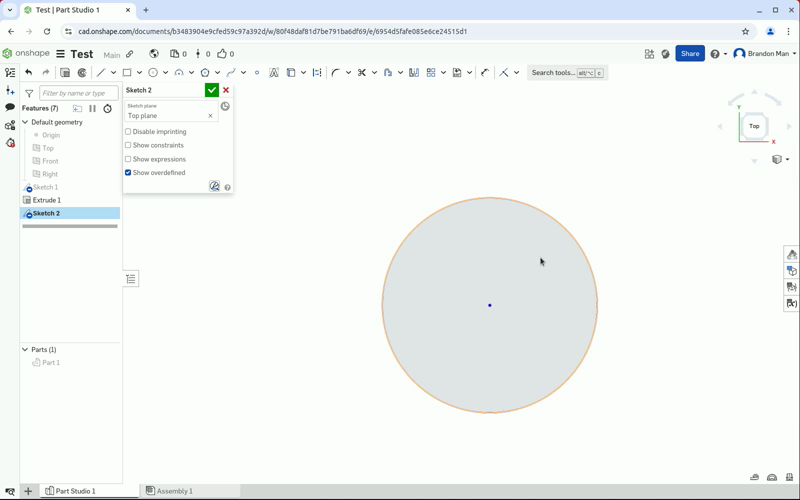
scroll(6)
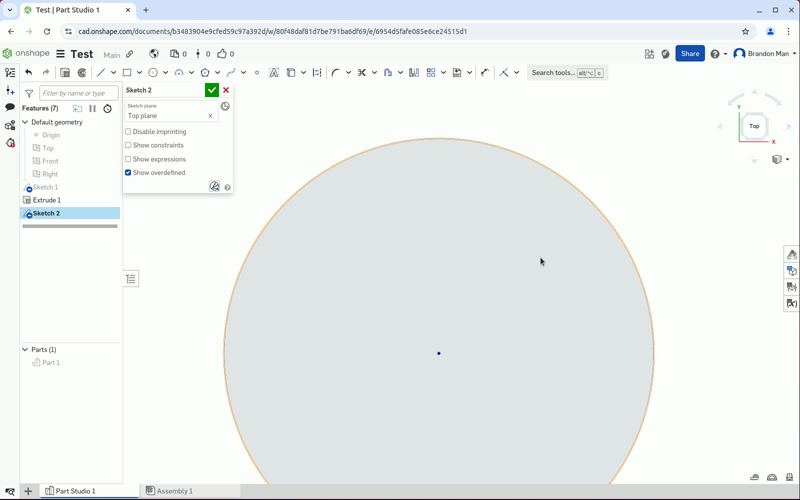
click(540, 257)
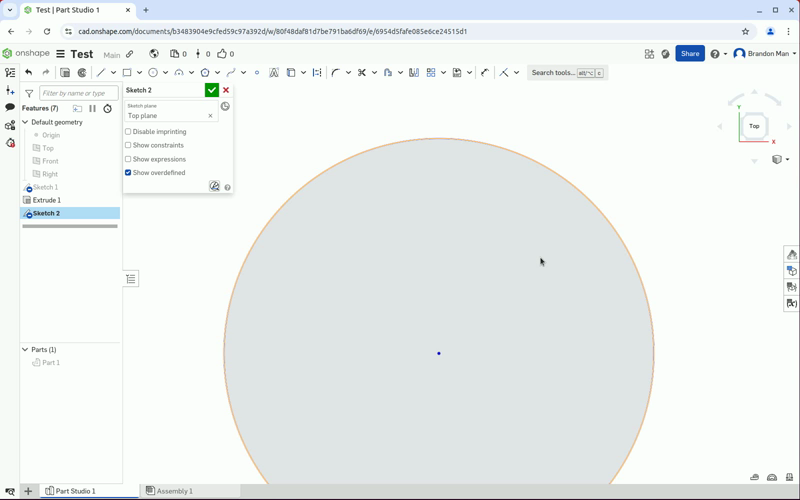
scroll(-6)
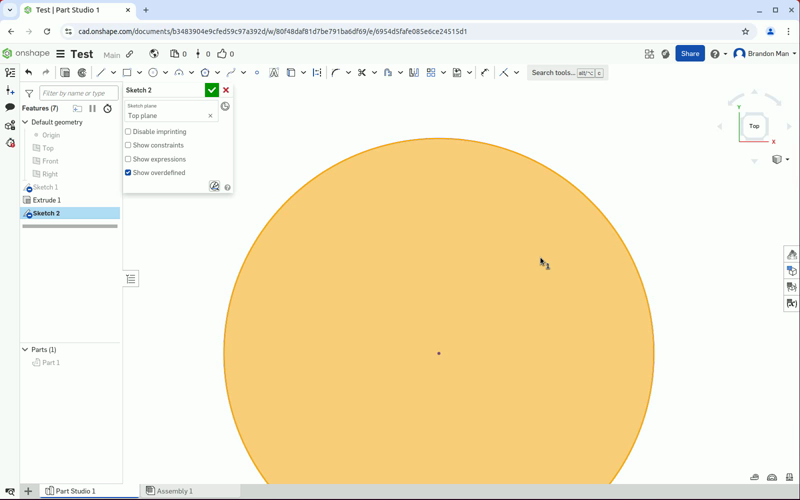
scroll(-6)
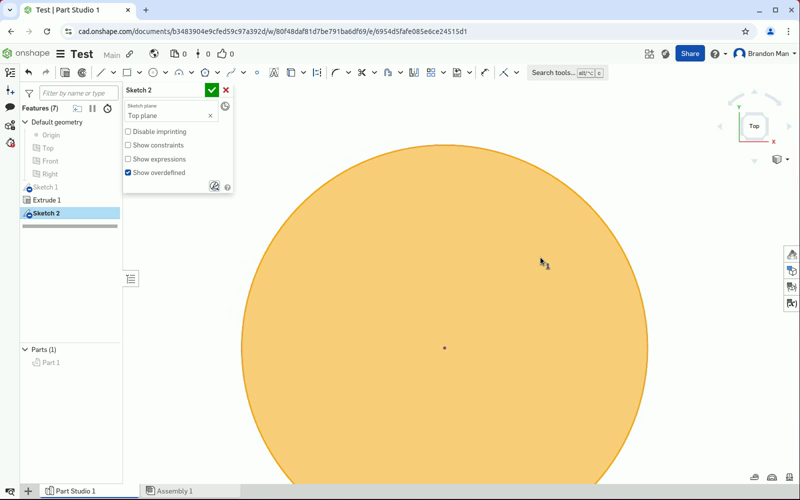
scroll(-6)
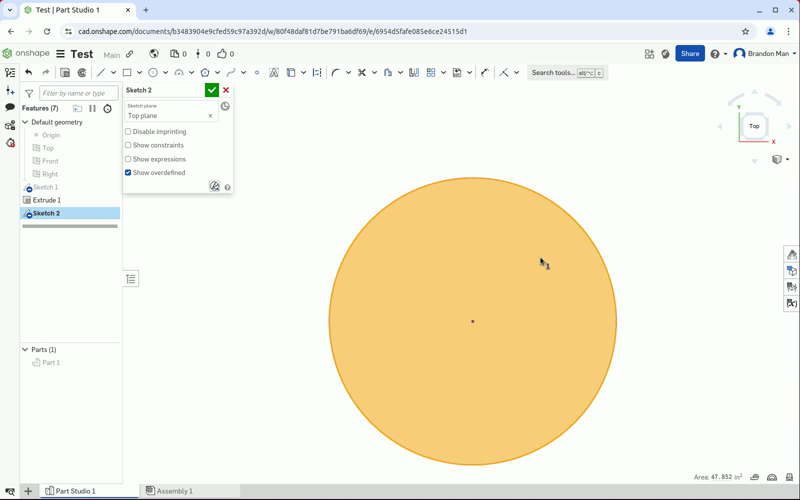
scroll(-6)
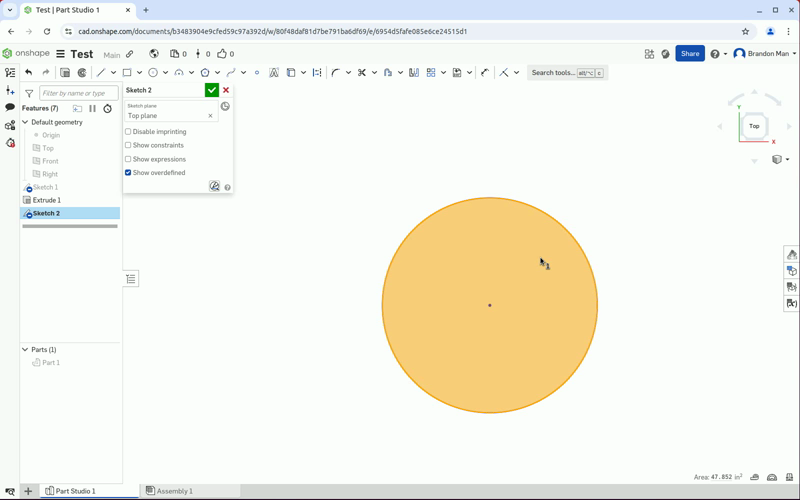
scroll(-6)
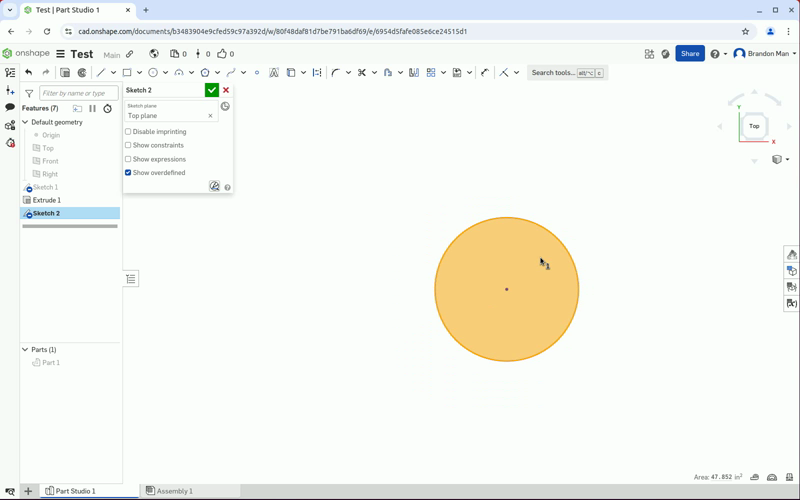
scroll(-6)
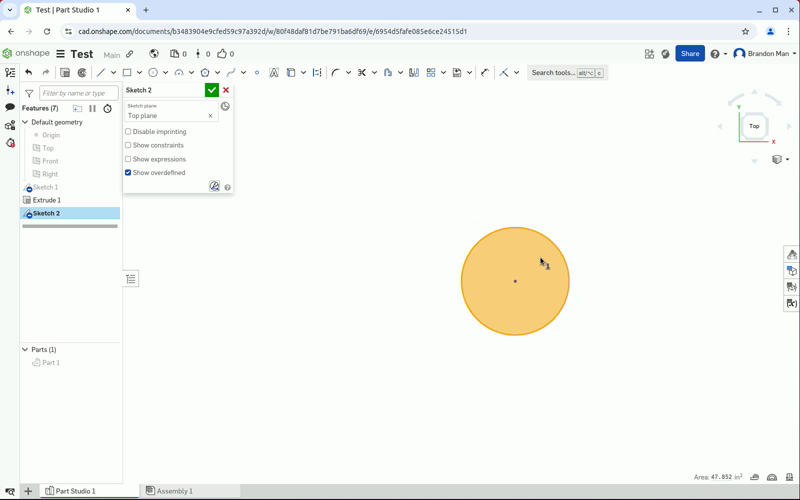
scroll(-6)
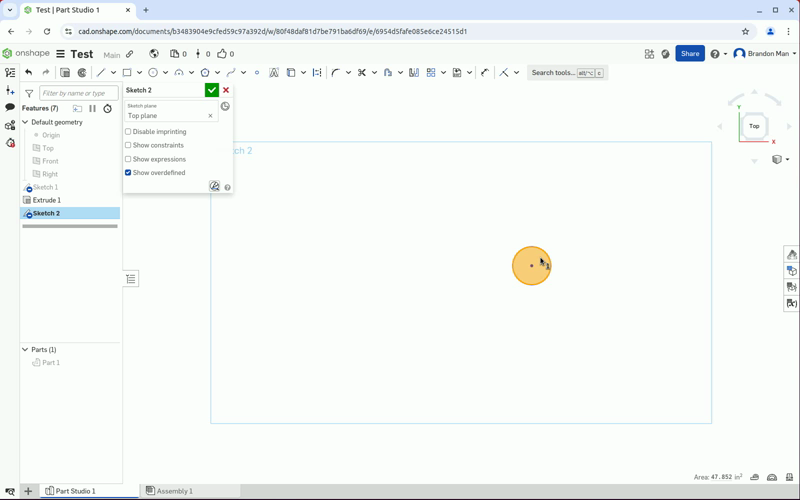
mouse_move(73, 352)
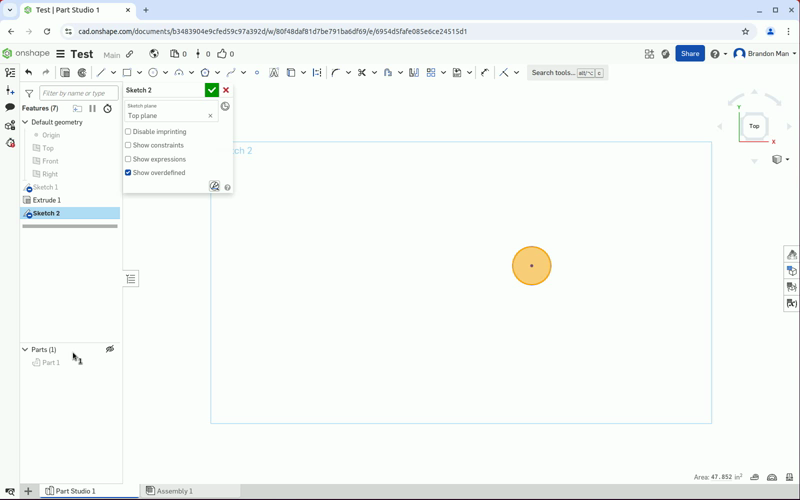
key(shift+y)
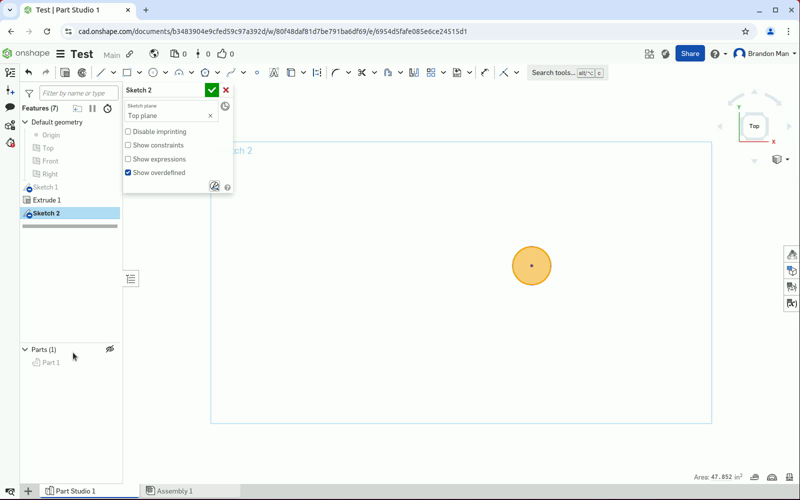
key(shift+e)
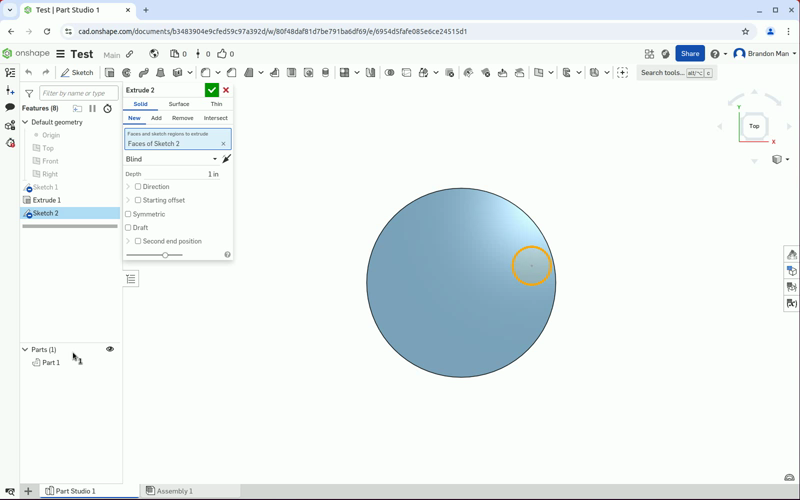
mouse_move(143, 106)
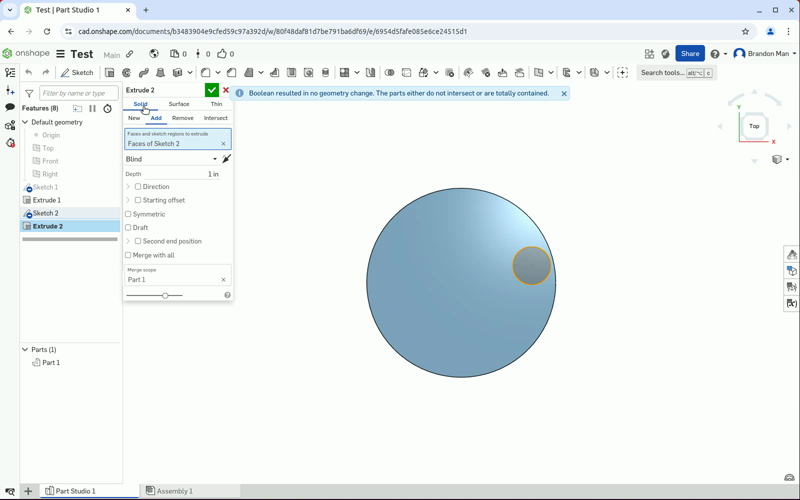
click(143, 106)
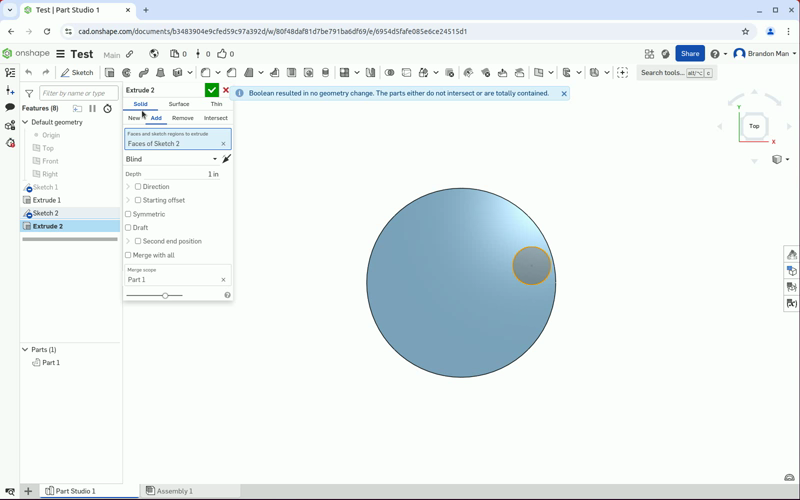
mouse_move(137, 120)
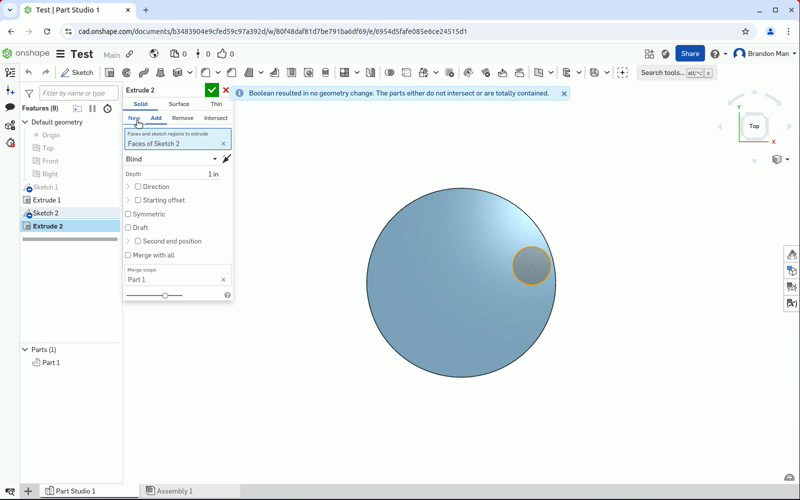
click(137, 120)
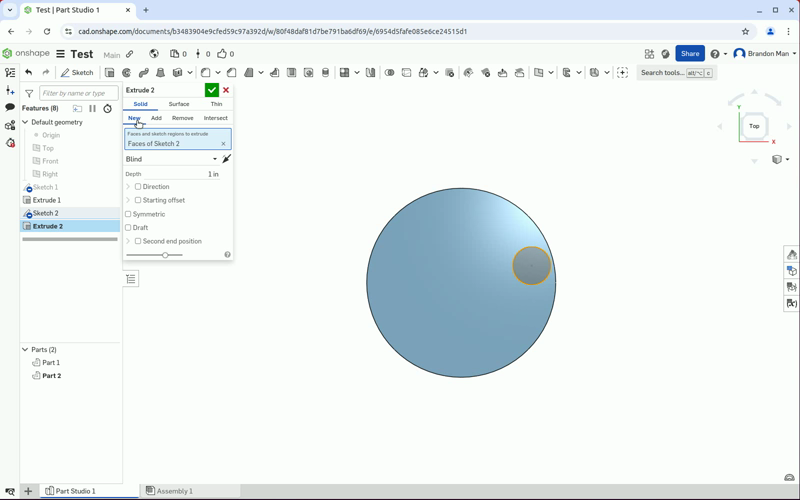
key(tab, 4)
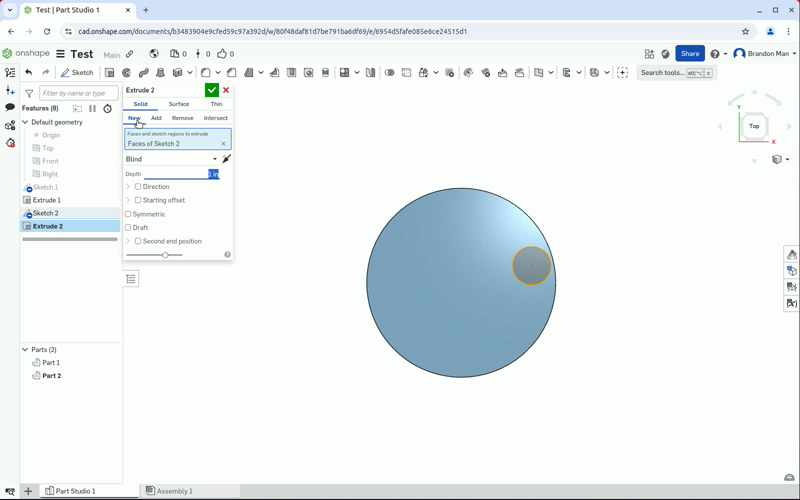
text(23.108)
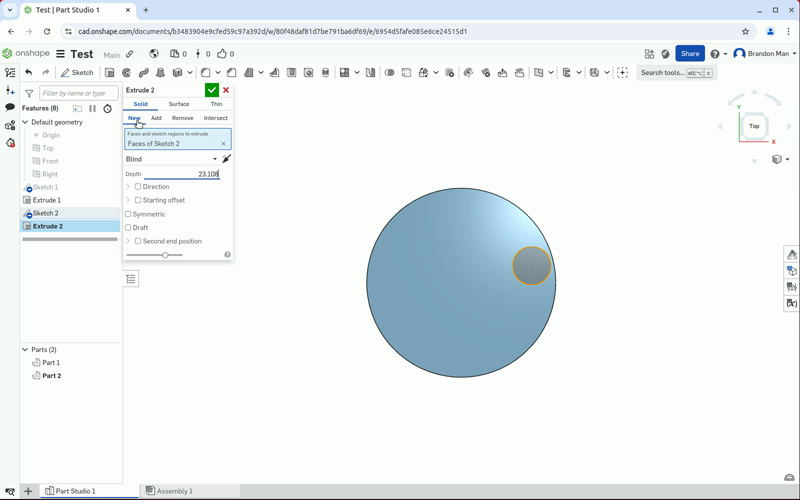
key(enter)
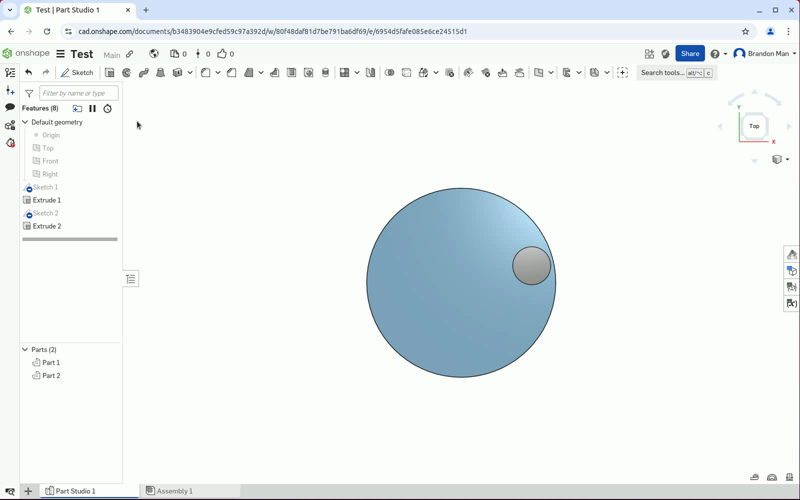
key(shift+h)
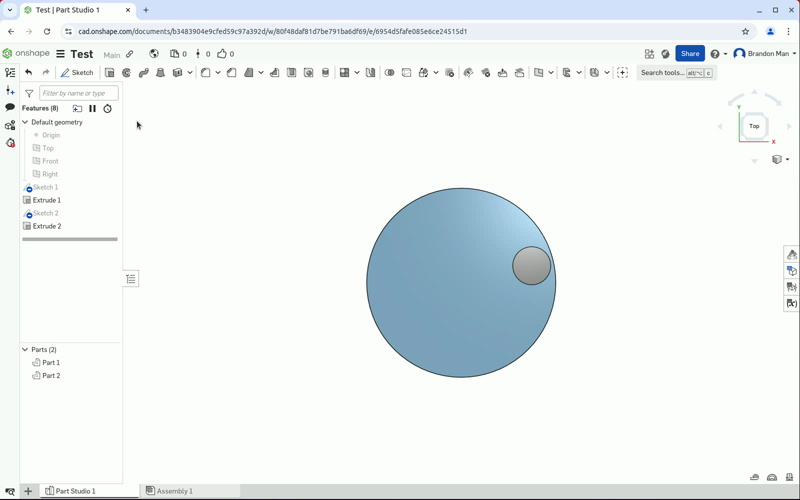
key(shift+h)
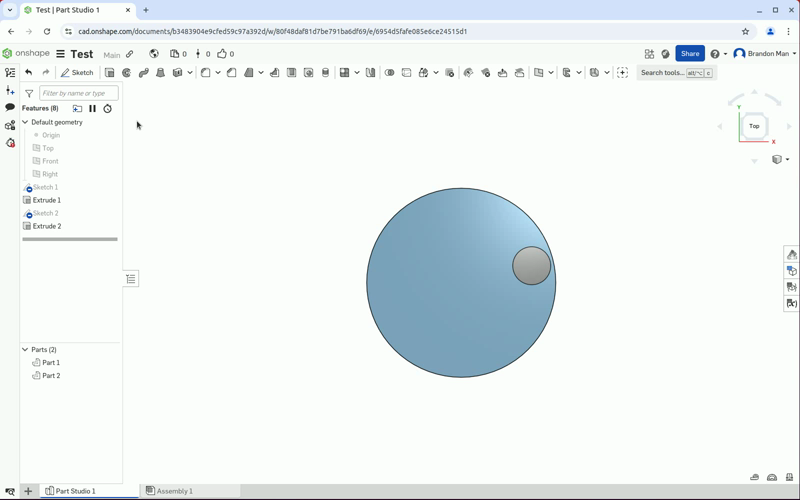
mouse_move(73, 189)
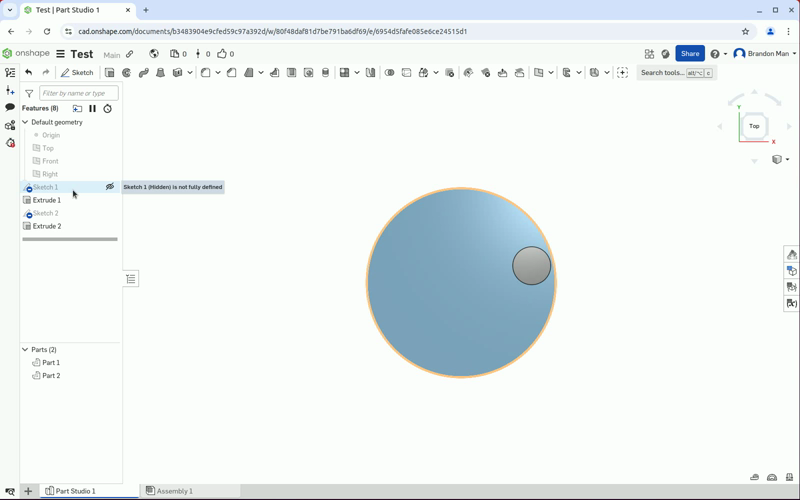
click(73, 189)
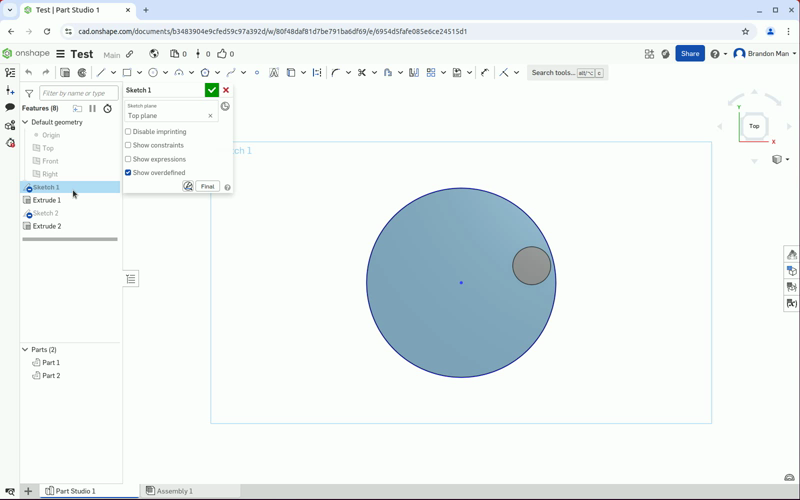
mouse_move(229, 92)
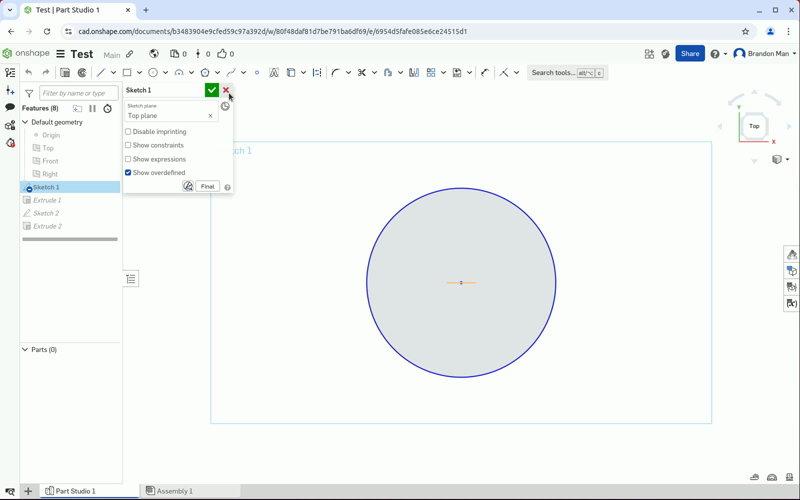
click(229, 92)
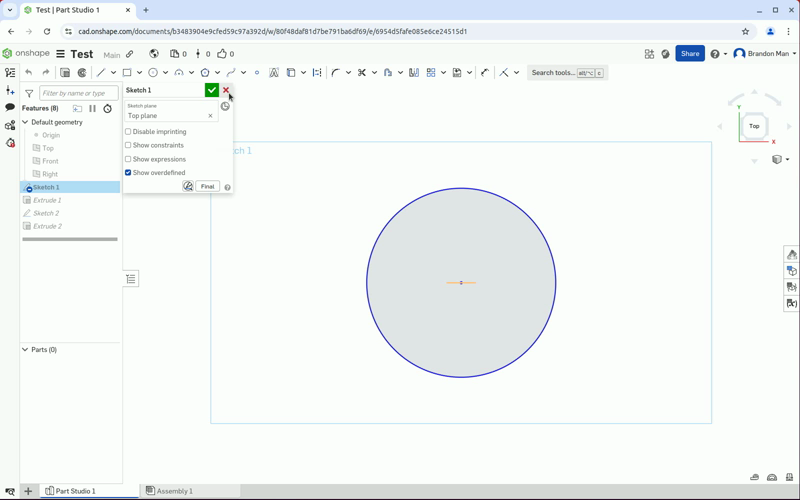
key(shift+s)
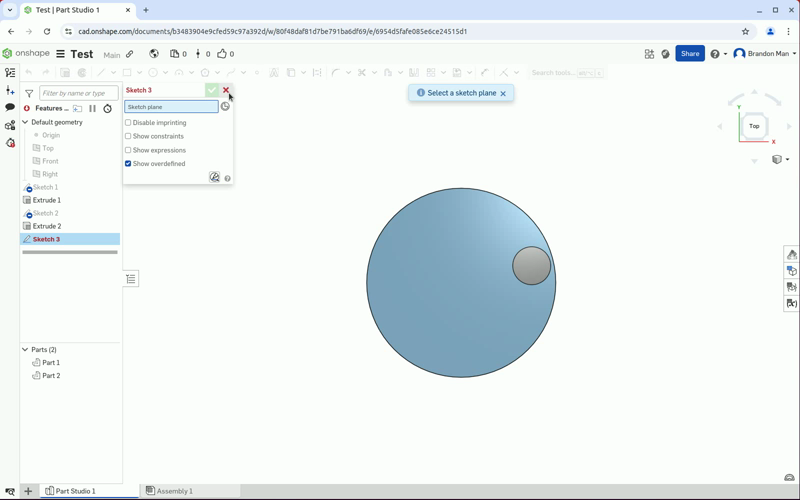
mouse_move(73, 150)
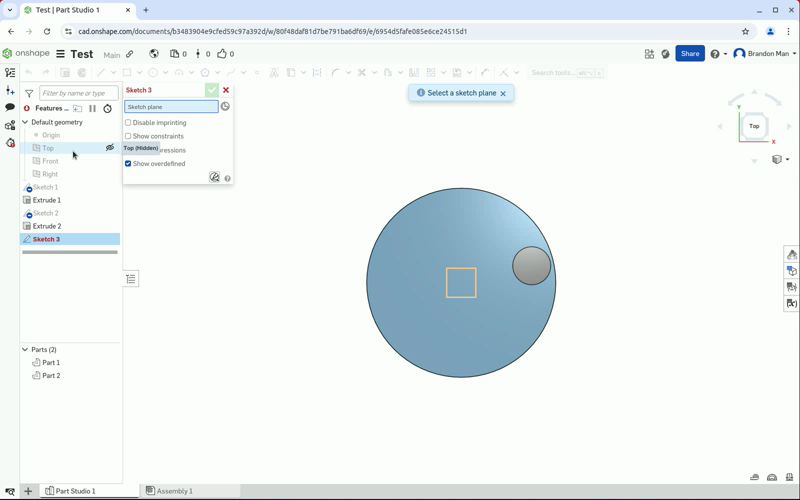
click(73, 150)
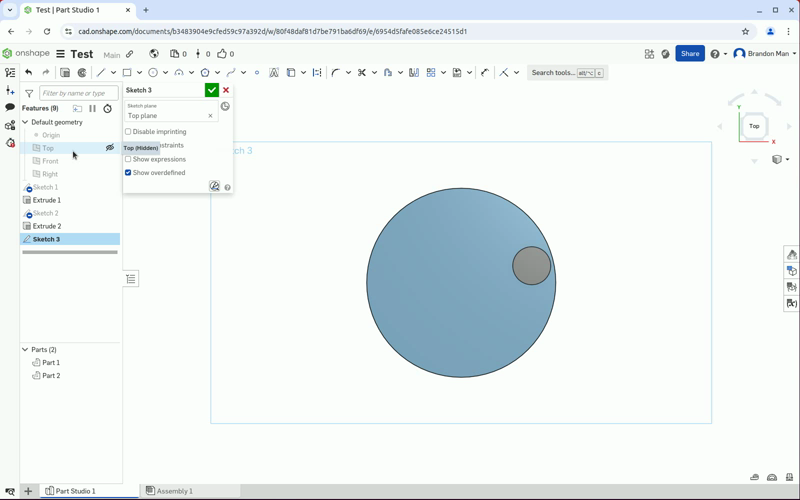
mouse_move(73, 352)
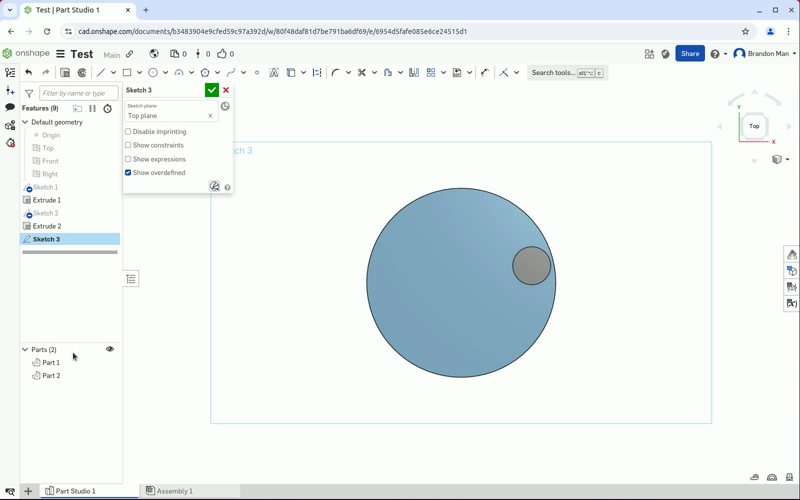
key(y)
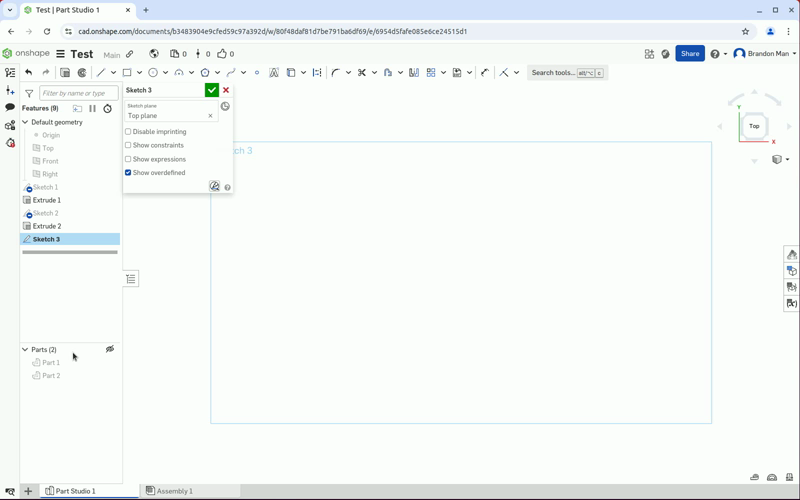
key(c)
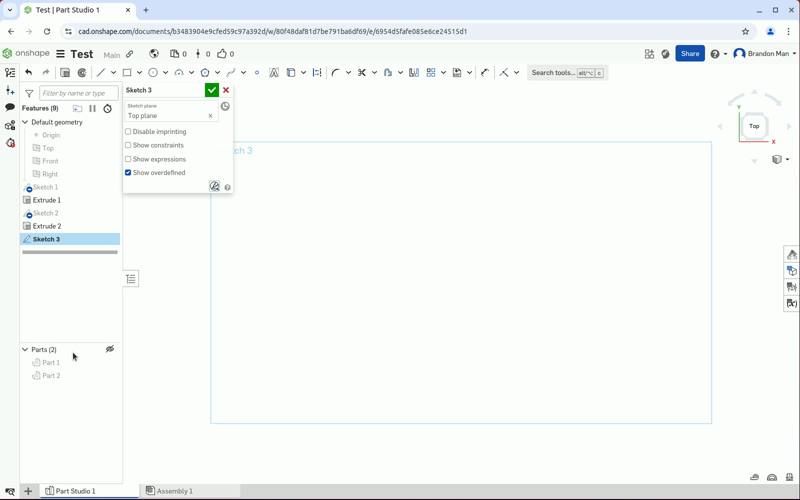
key_down(shift)
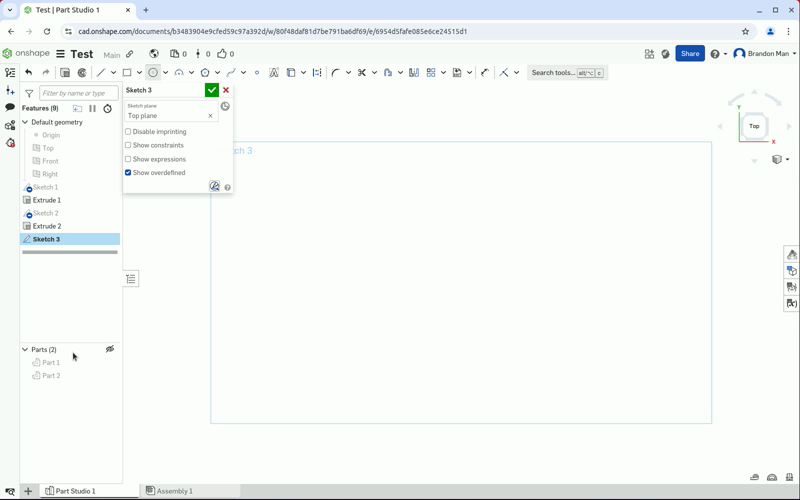
mouse_move(504, 230)
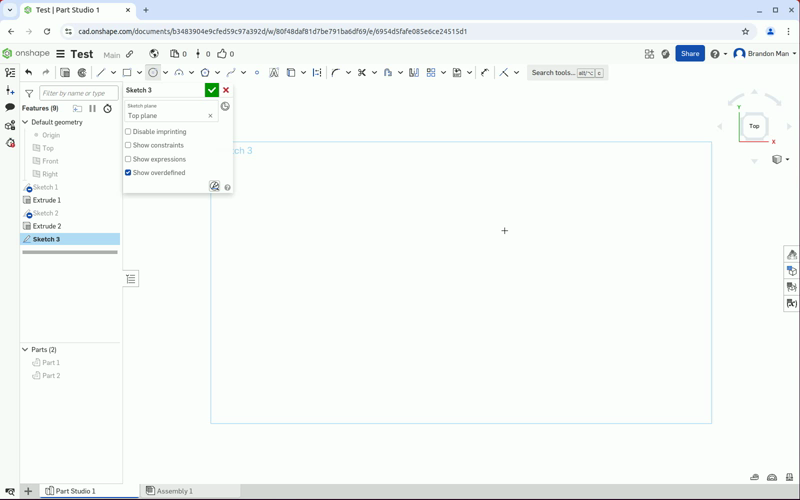
click(504, 230)
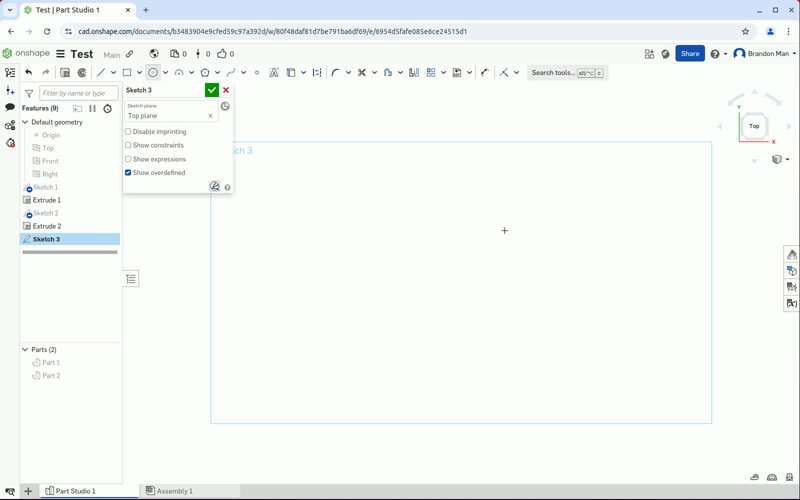
key_up(shift)
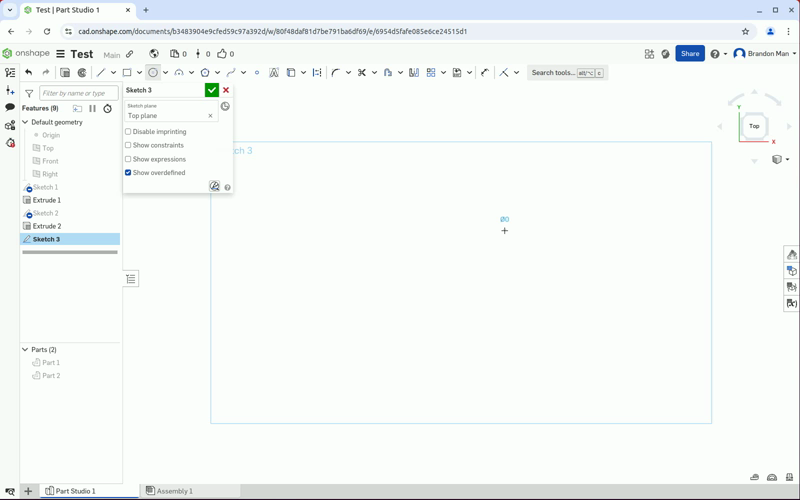
mouse_move(523, 230)
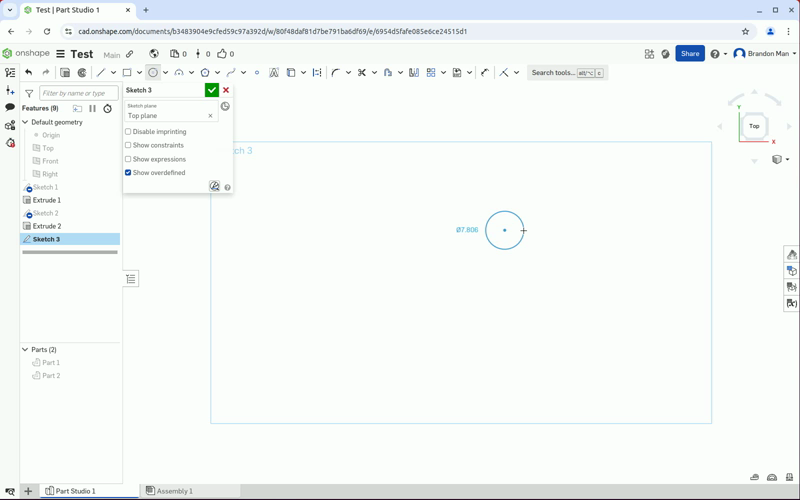
click(523, 230)
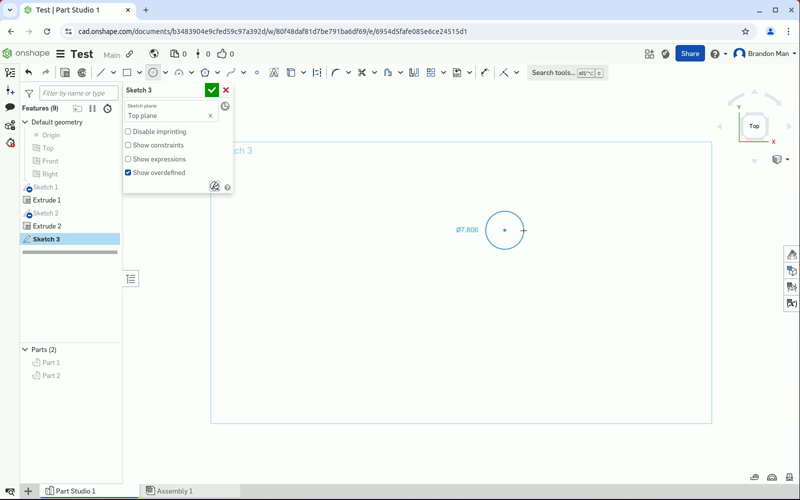
key(esc)
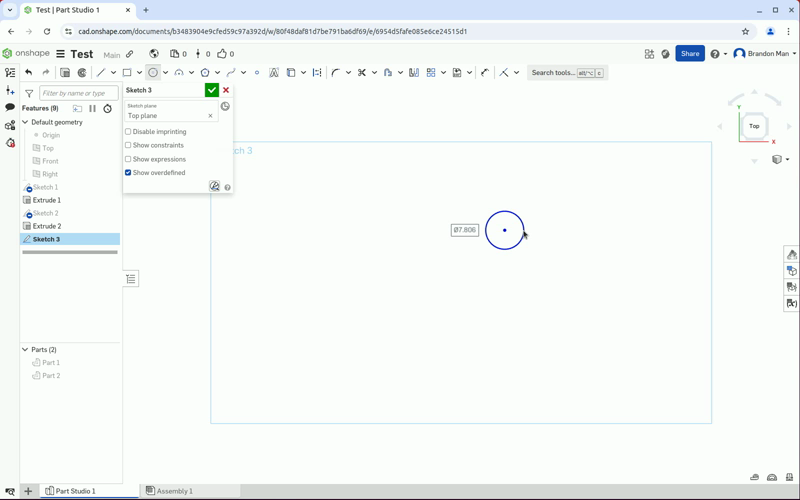
mouse_move(500, 234)
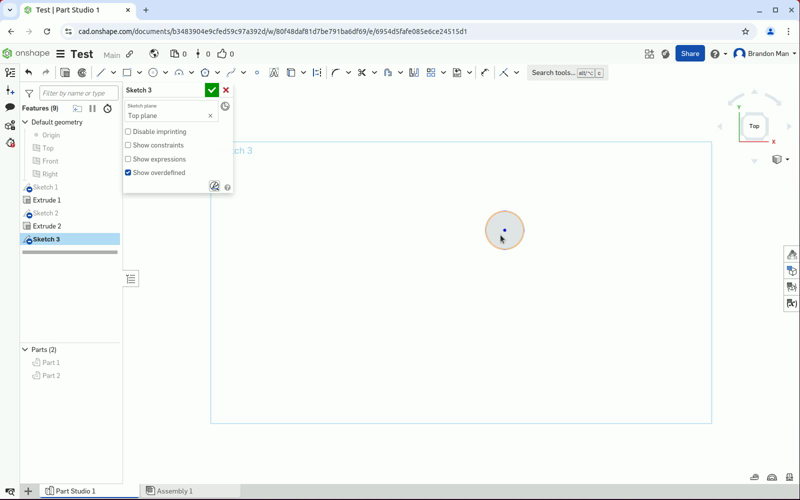
scroll(6)
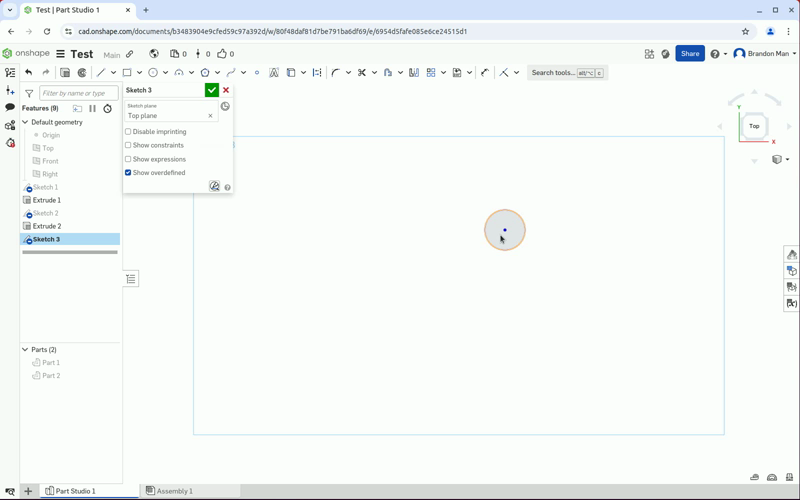
scroll(6)
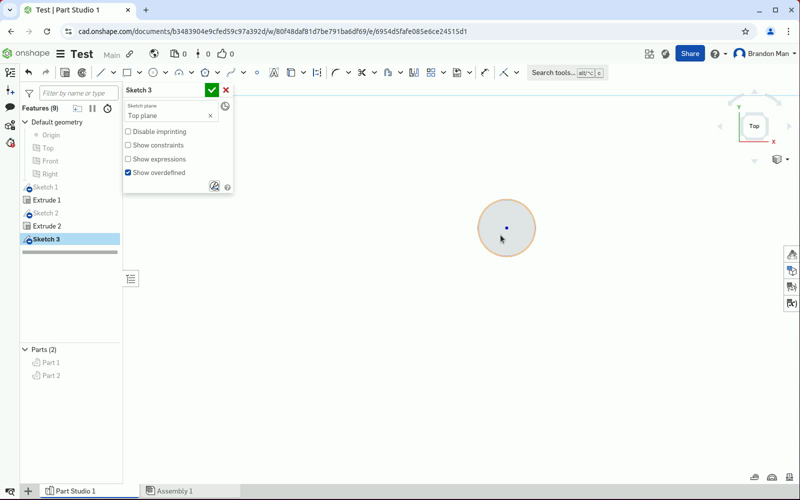
scroll(6)
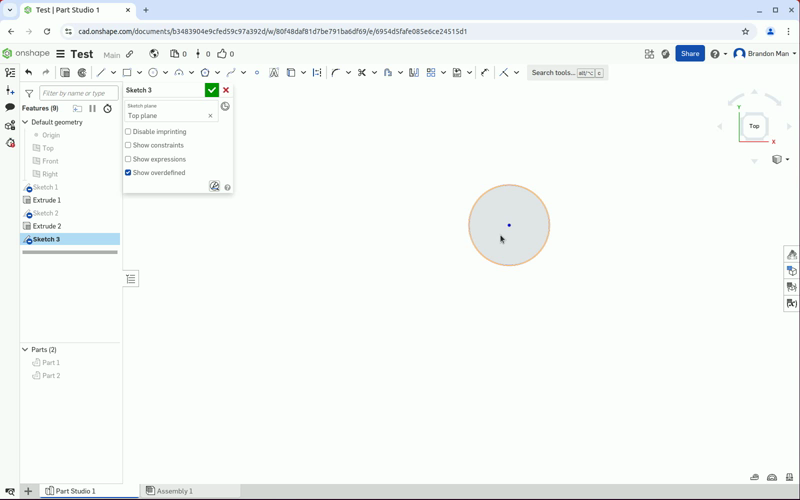
scroll(6)
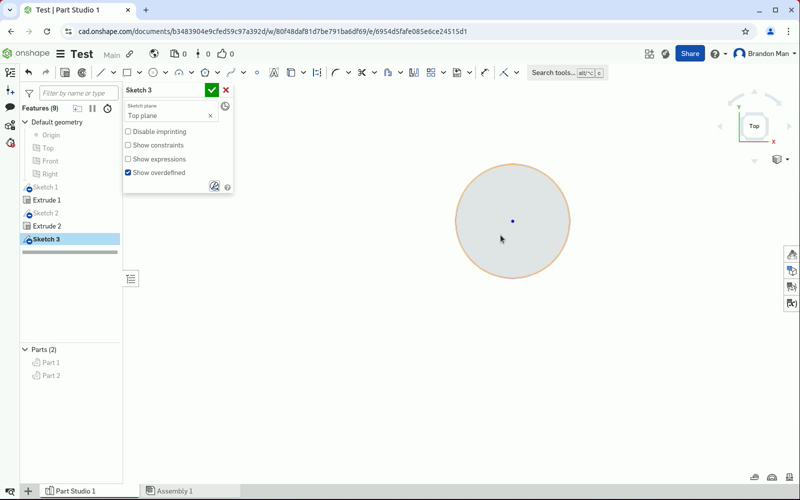
scroll(6)
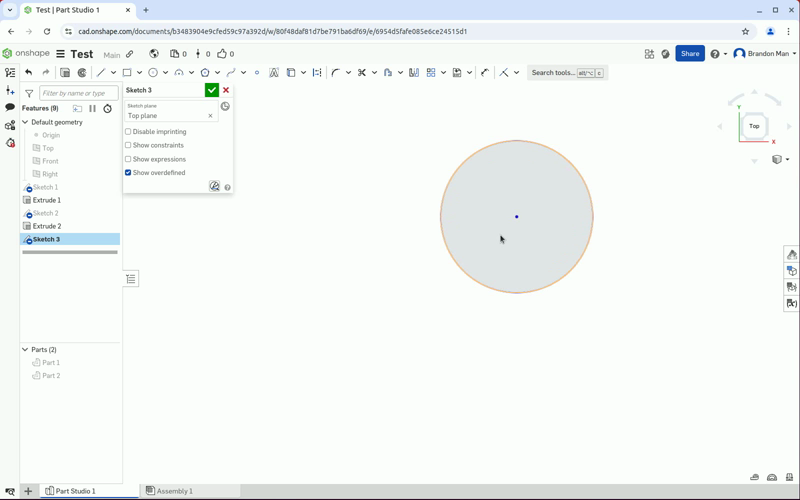
scroll(6)
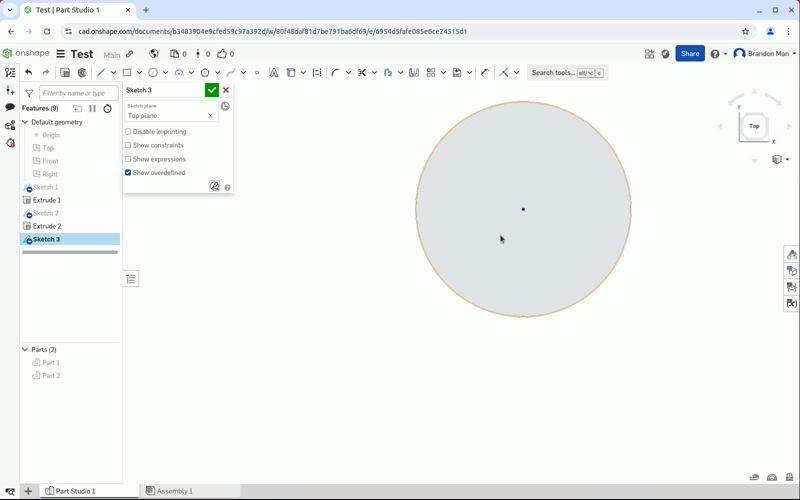
scroll(6)
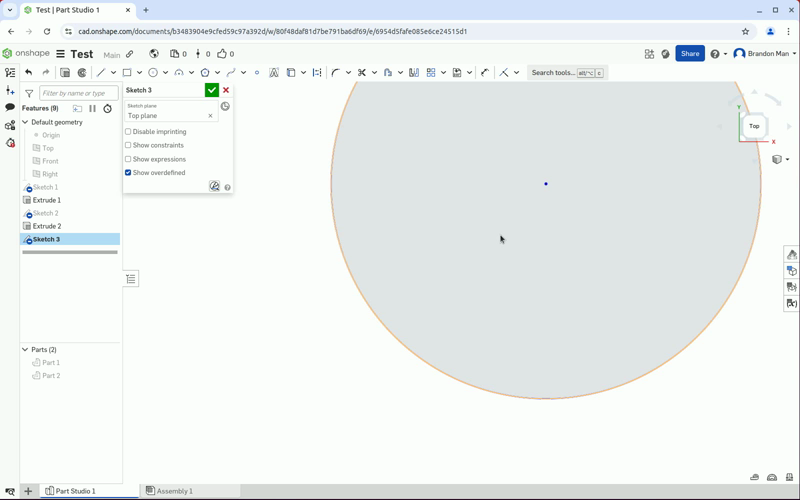
click(500, 234)
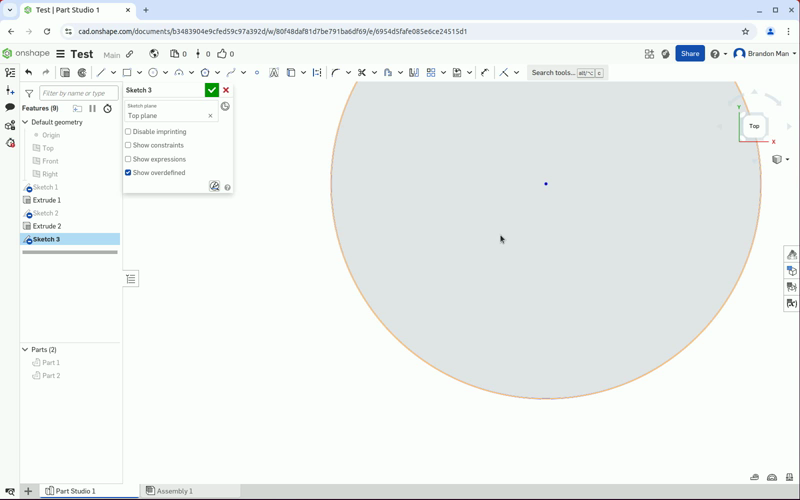
scroll(-6)
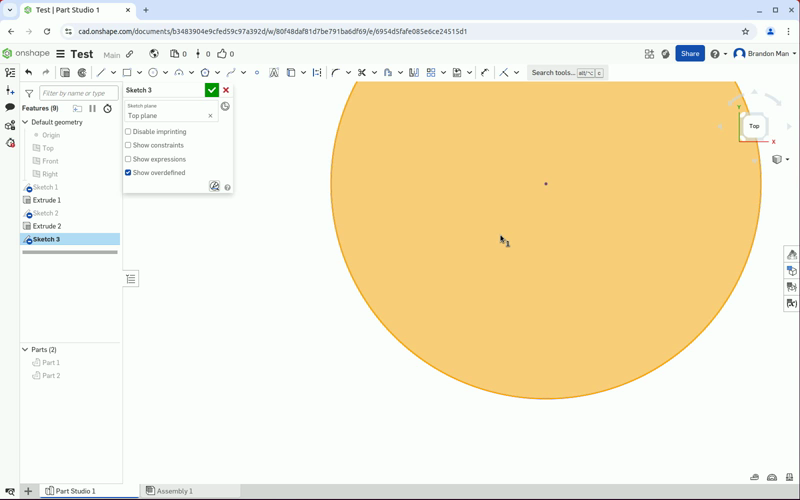
scroll(-6)
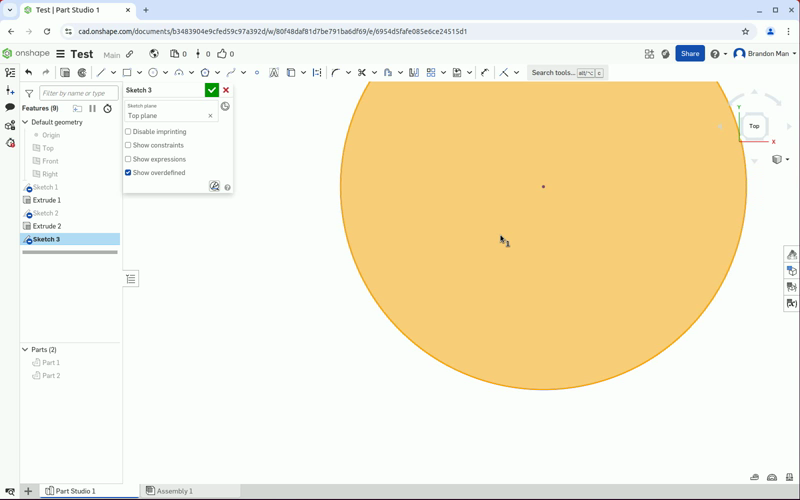
scroll(-6)
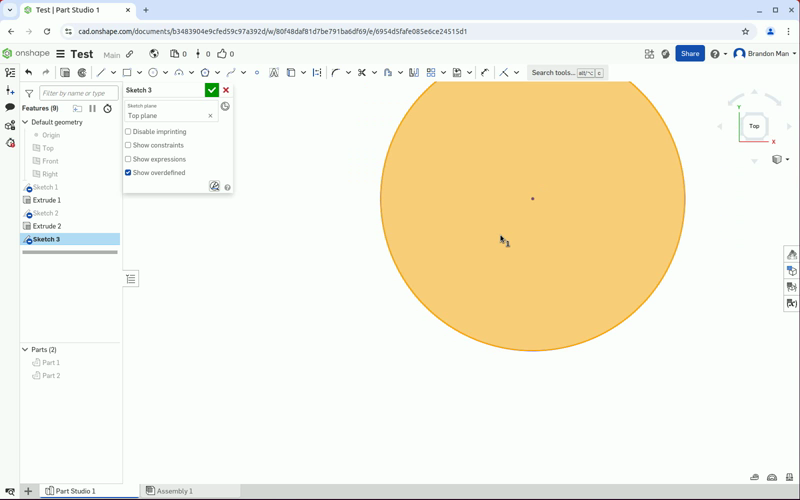
scroll(-6)
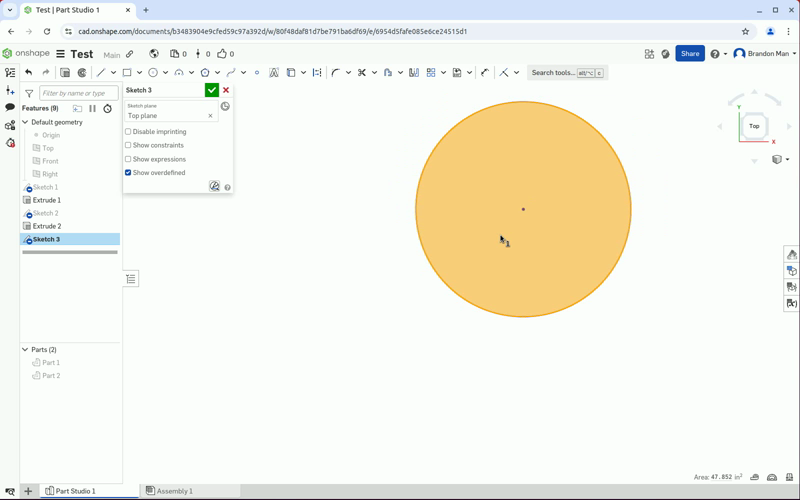
scroll(-6)
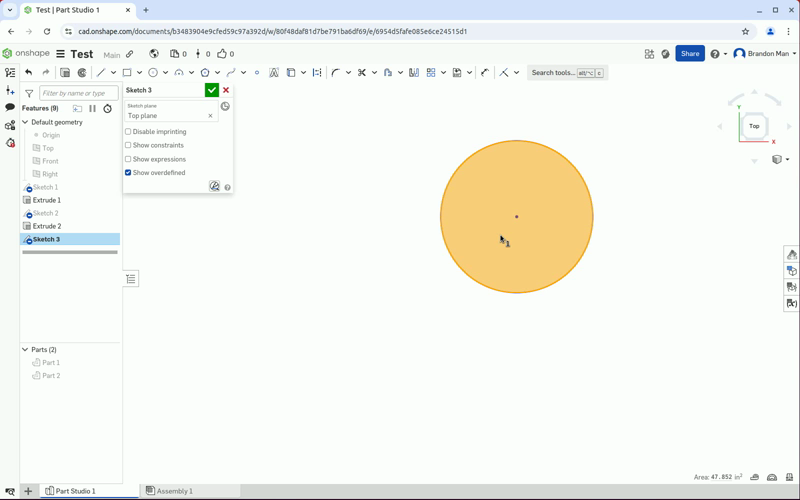
scroll(-6)
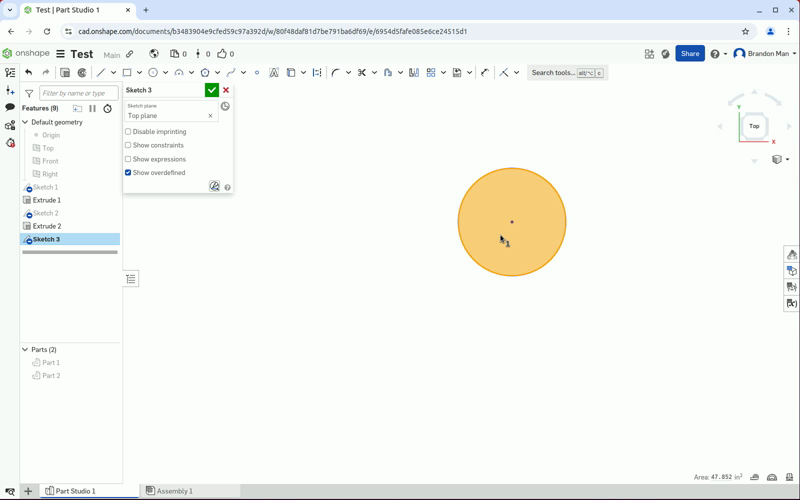
scroll(-6)
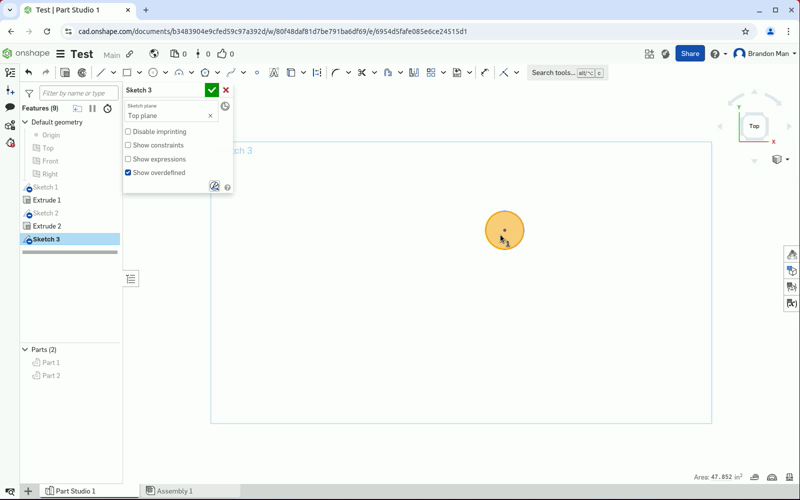
mouse_move(73, 352)
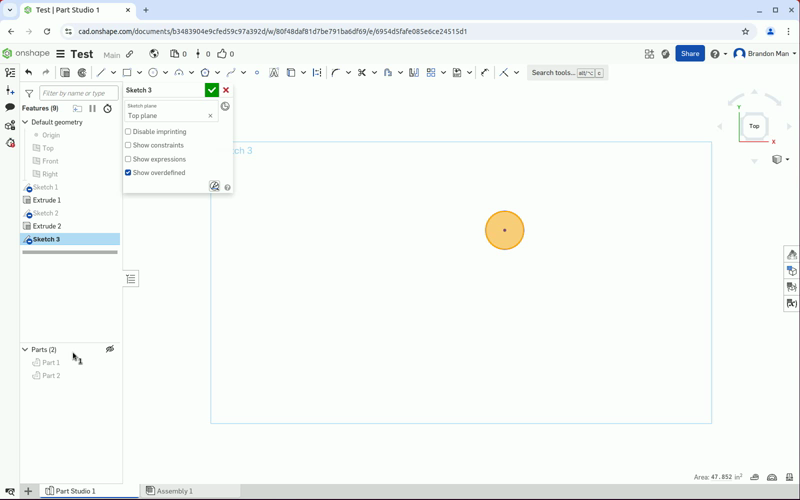
key(shift+y)
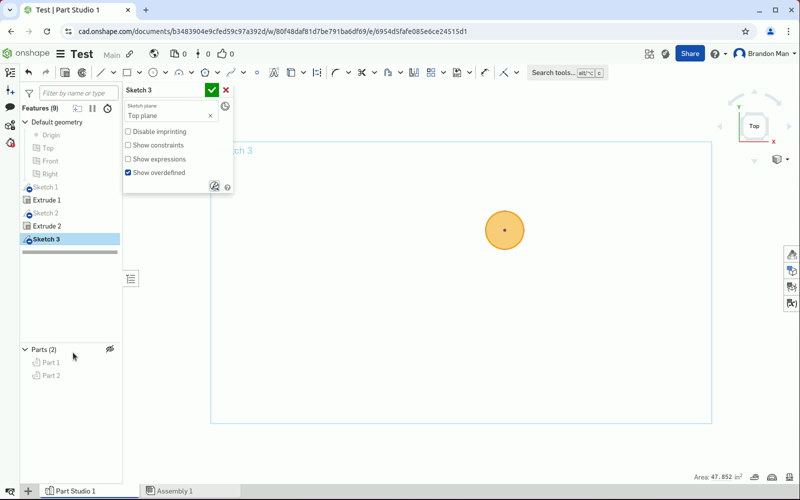
key(shift+e)
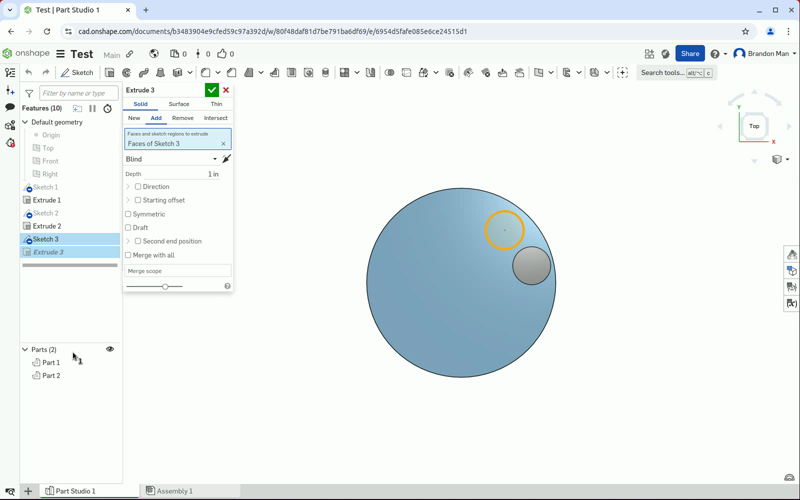
mouse_move(143, 106)
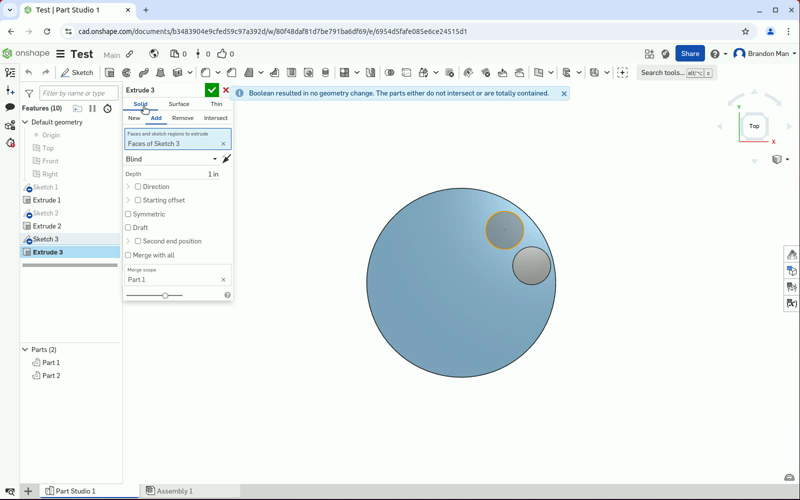
click(143, 106)
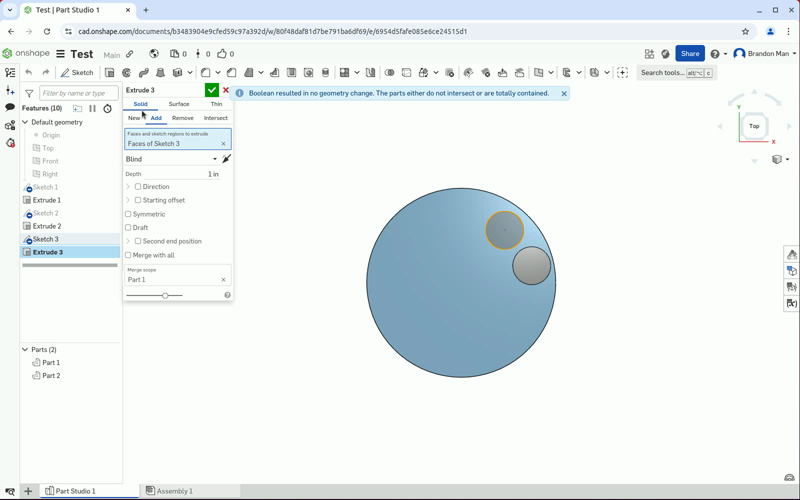
mouse_move(137, 120)
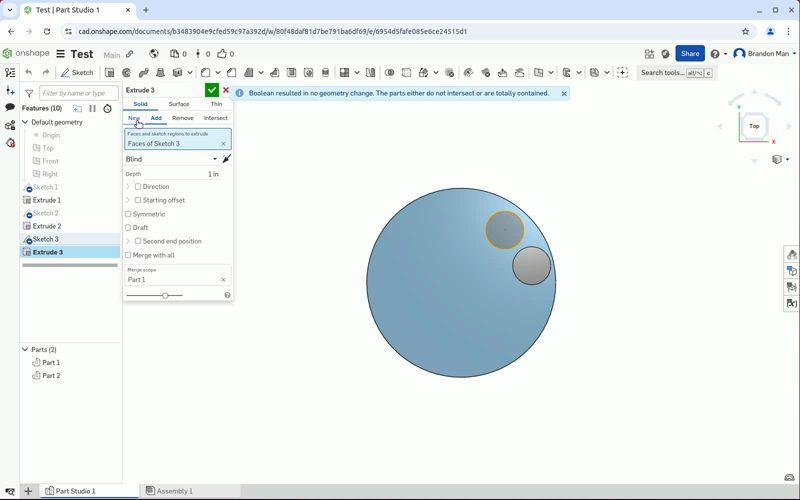
click(137, 120)
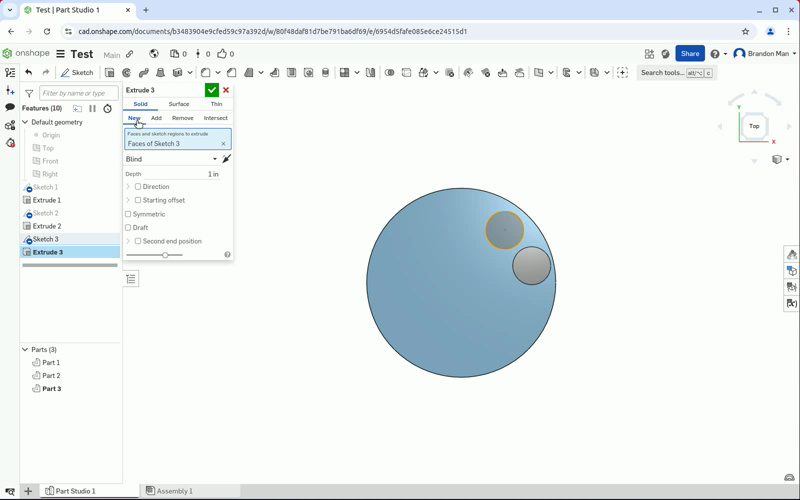
key(tab, 4)
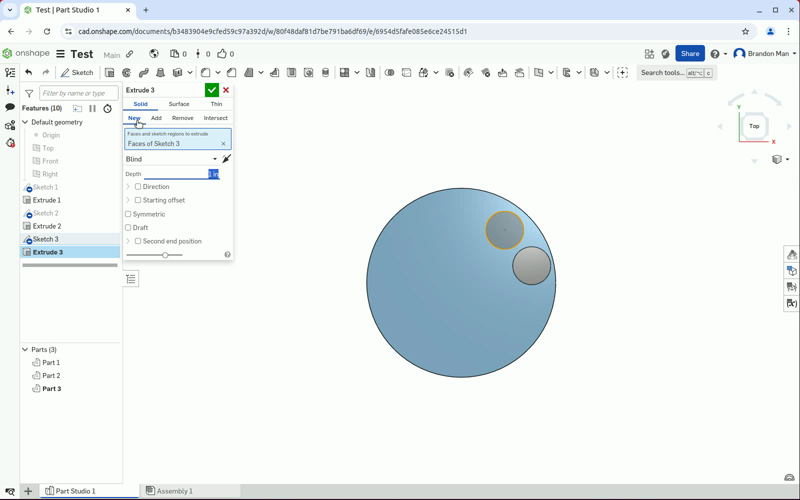
text(23.108)
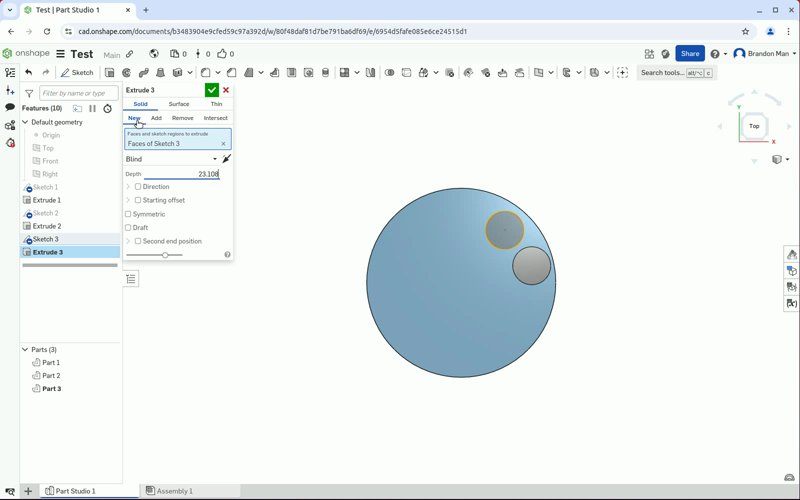
key(enter)
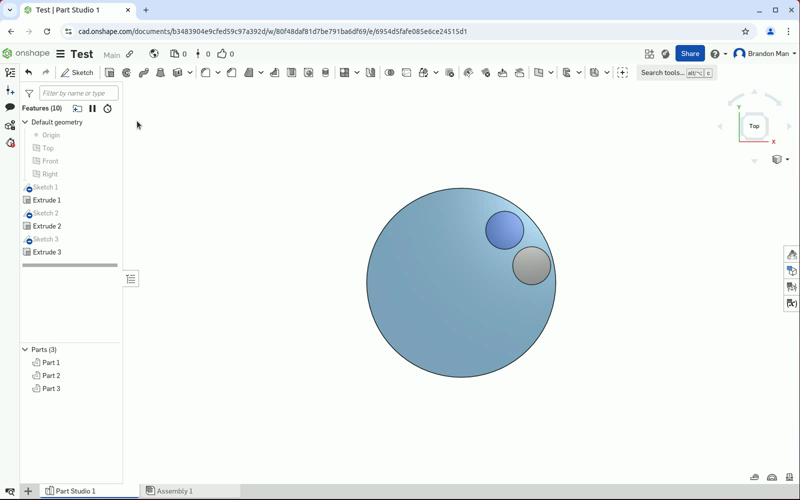
key(shift+h)
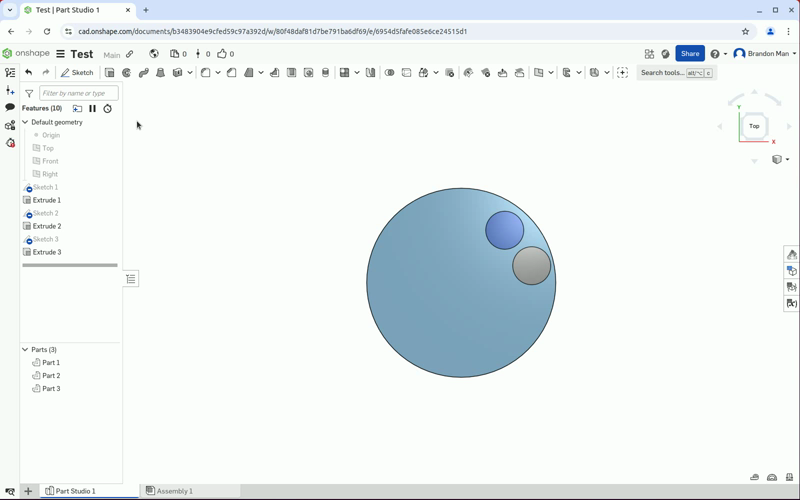
key(shift+h)
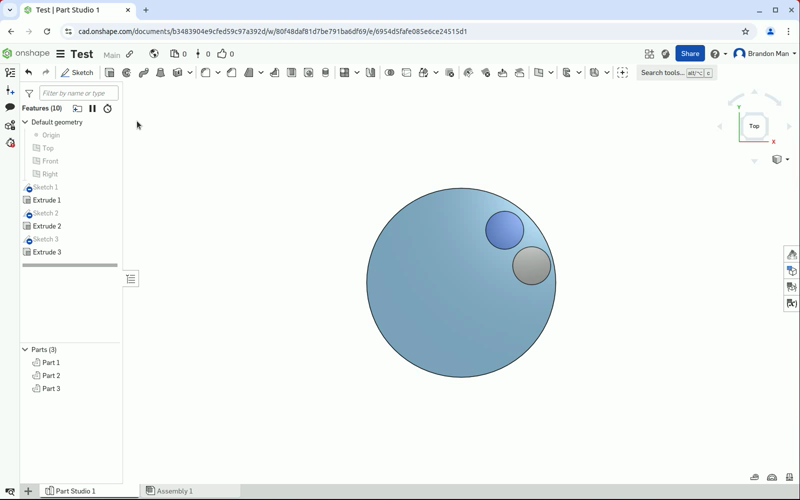
mouse_move(73, 189)
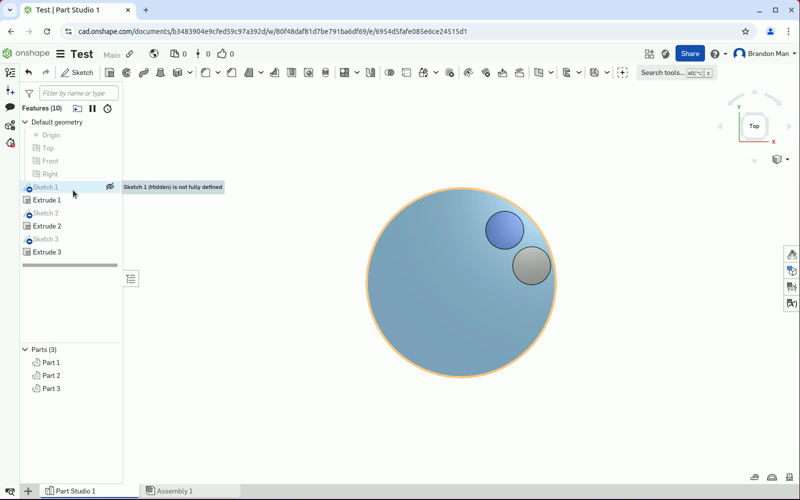
click(73, 189)
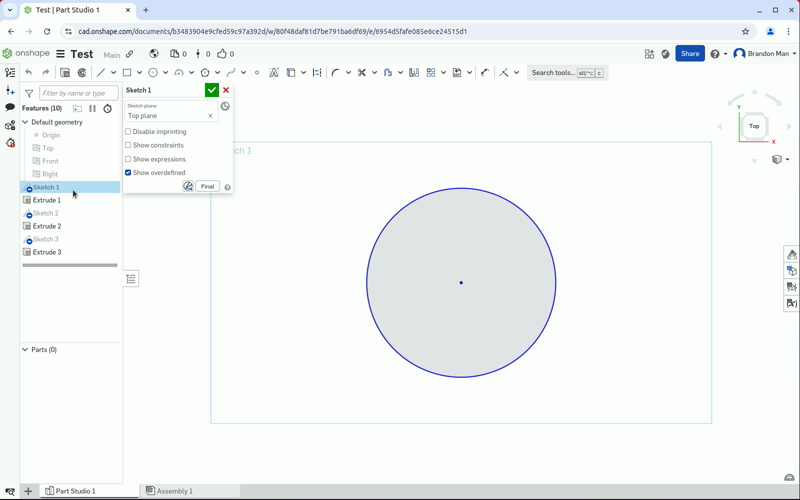
mouse_move(229, 92)
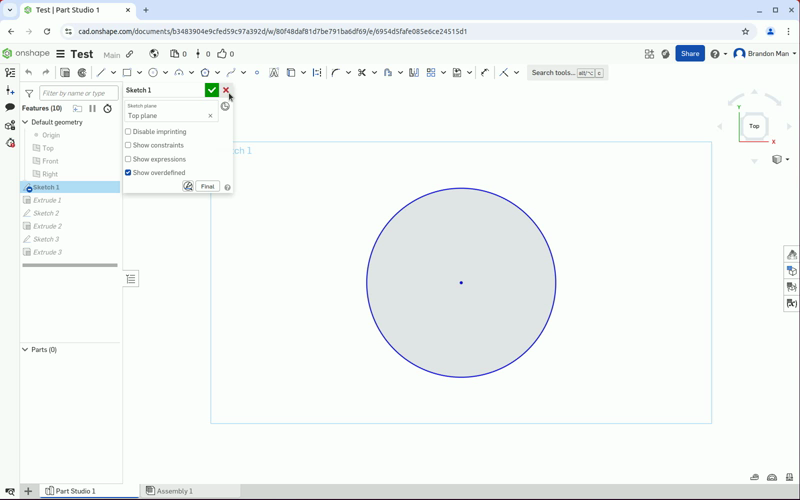
click(229, 92)
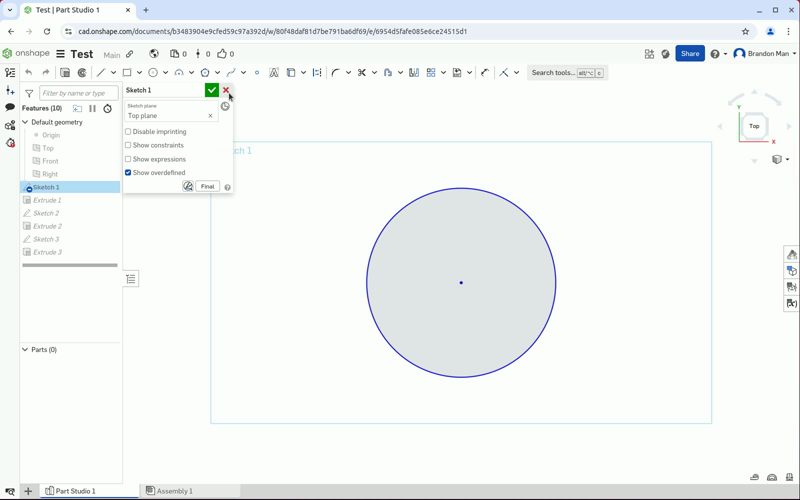
key(shift+s)
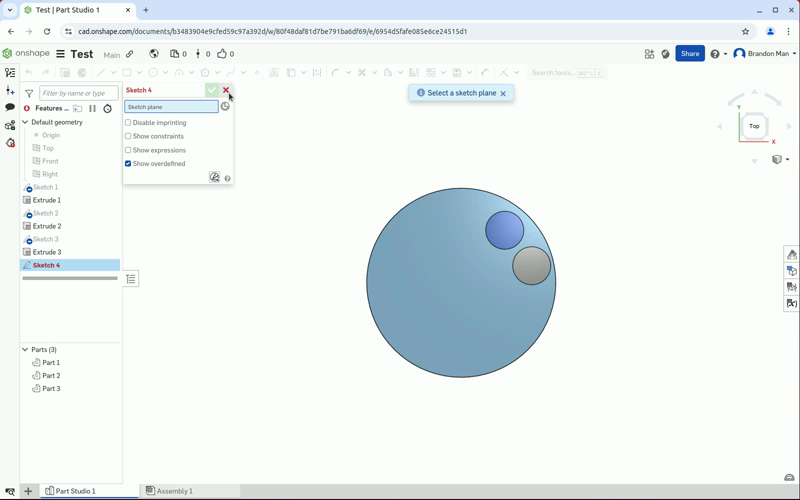
mouse_move(73, 150)
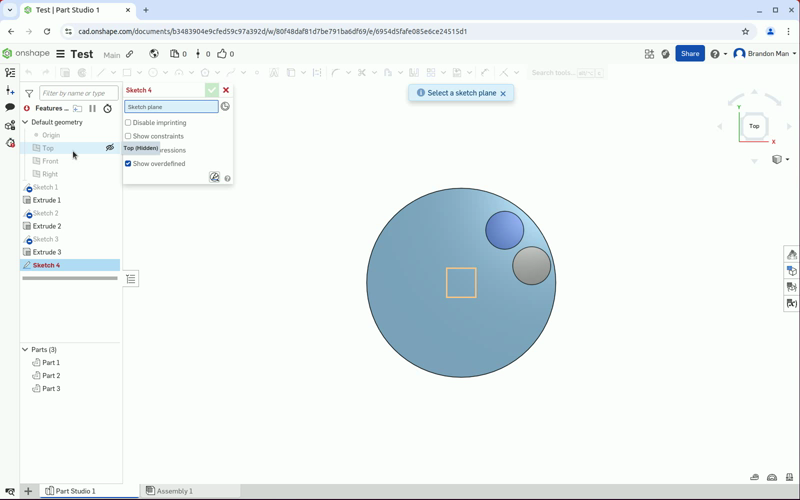
click(73, 150)
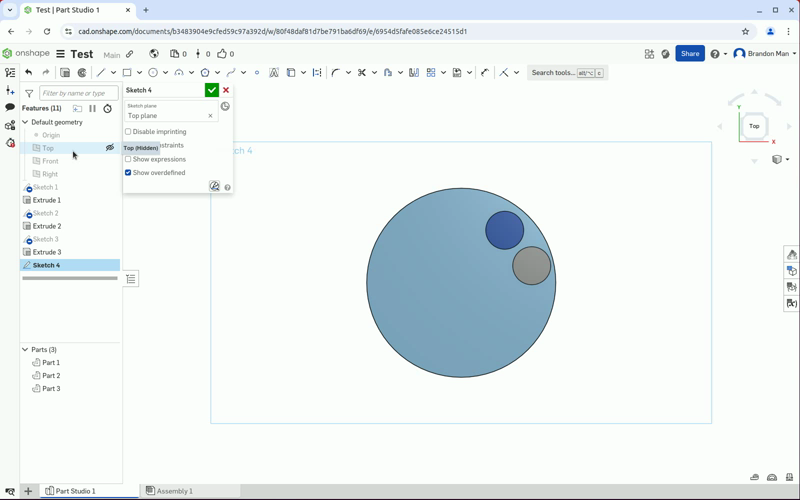
mouse_move(73, 352)
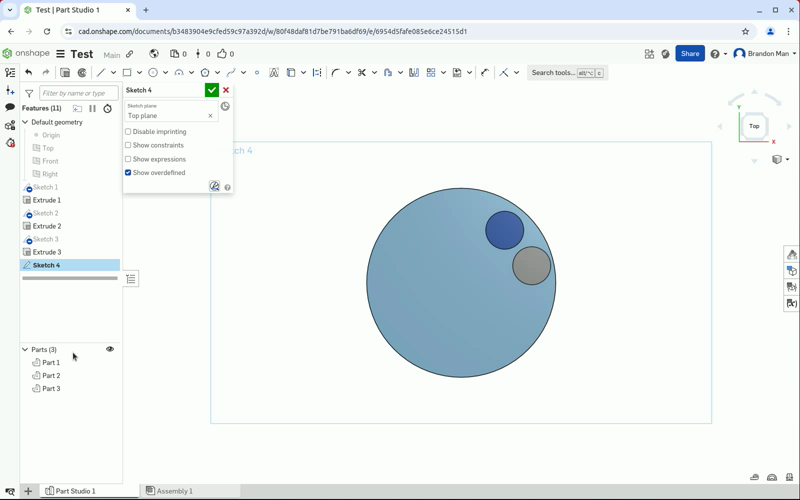
key(y)
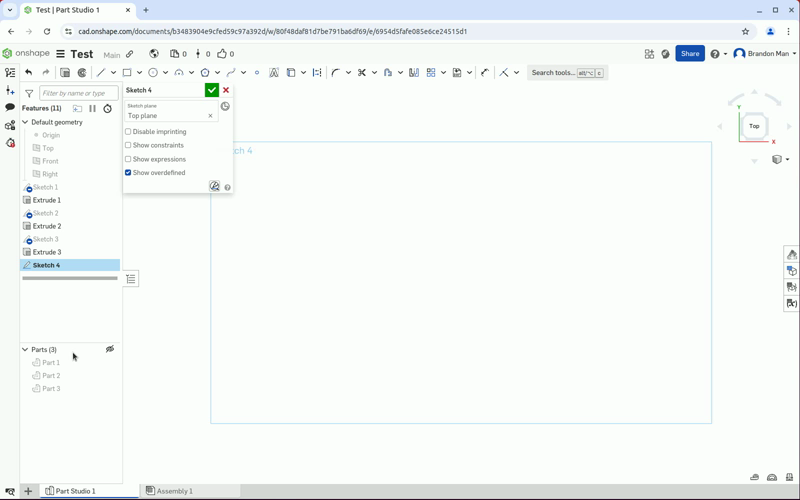
key(c)
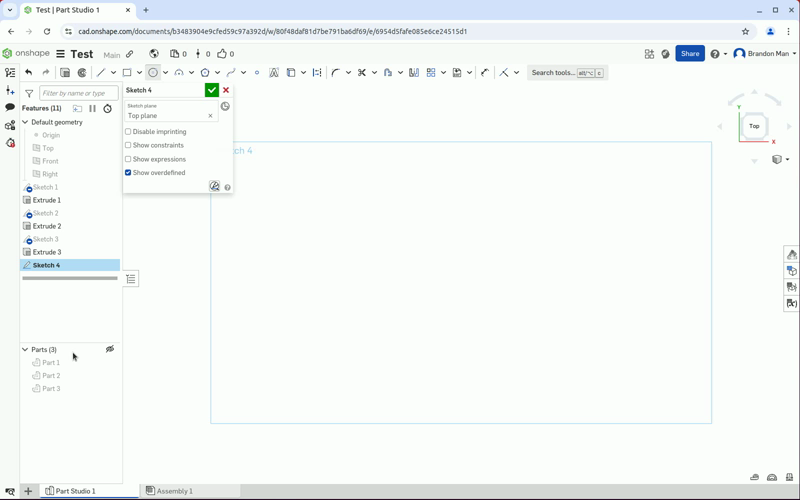
key_down(shift)
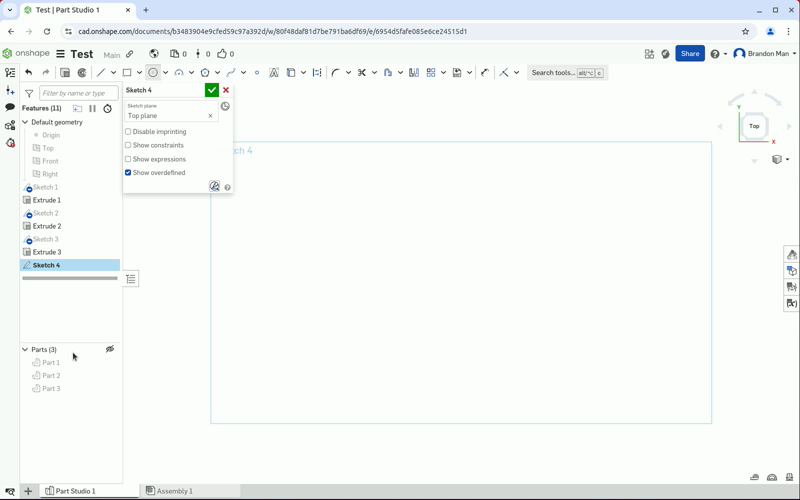
mouse_move(492, 287)
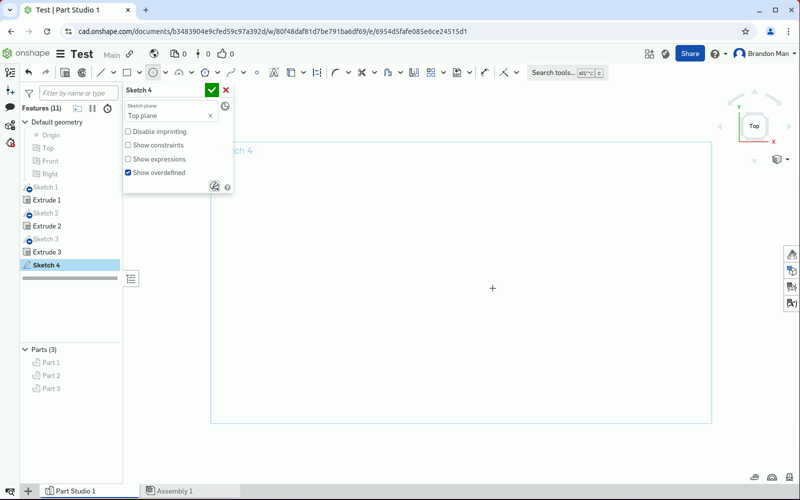
click(492, 287)
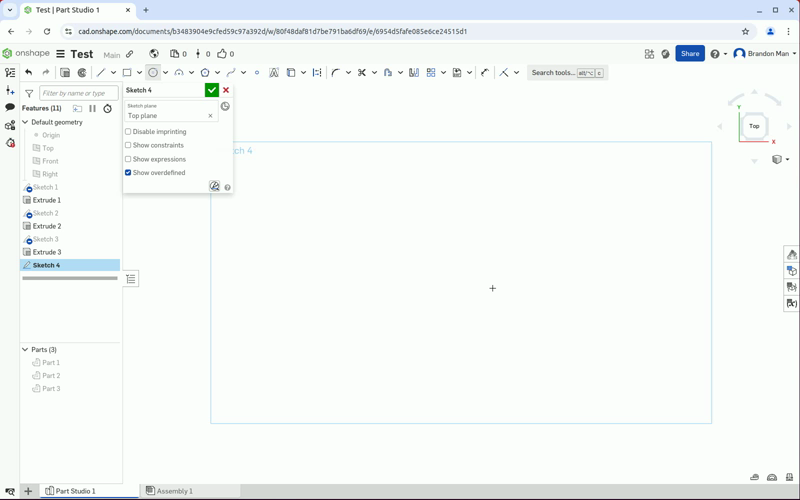
key_up(shift)
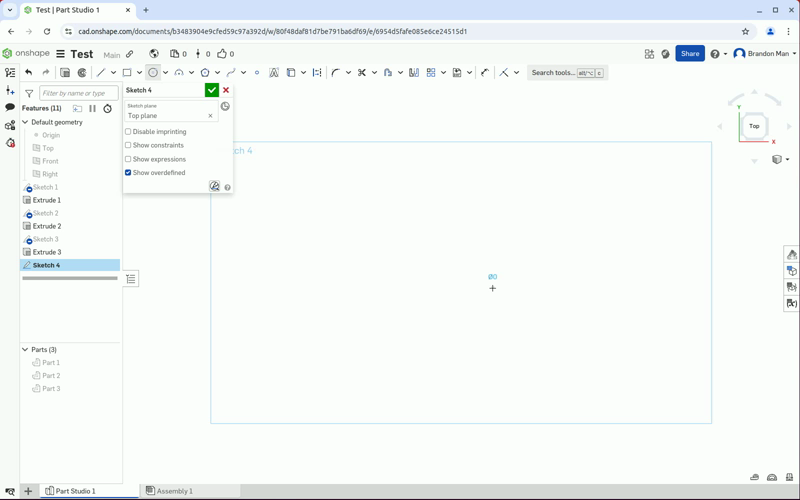
mouse_move(512, 287)
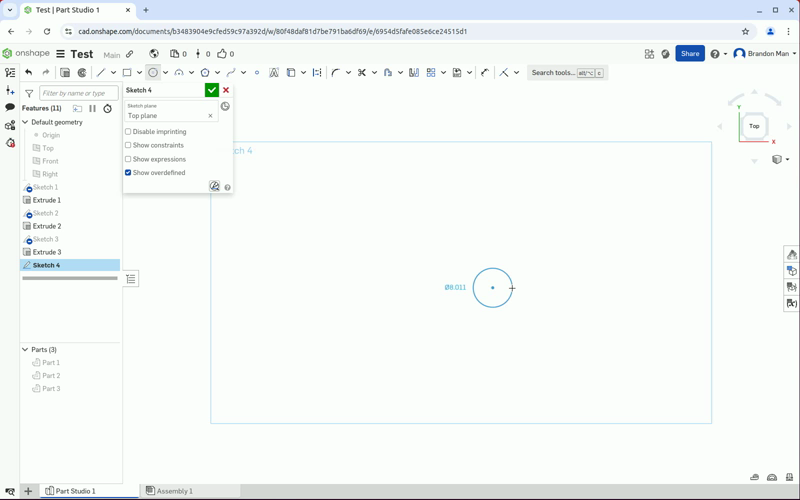
click(512, 287)
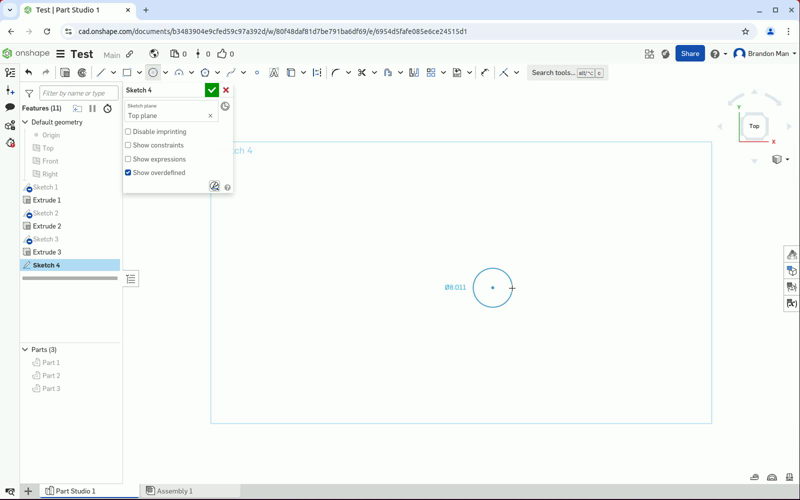
key(esc)
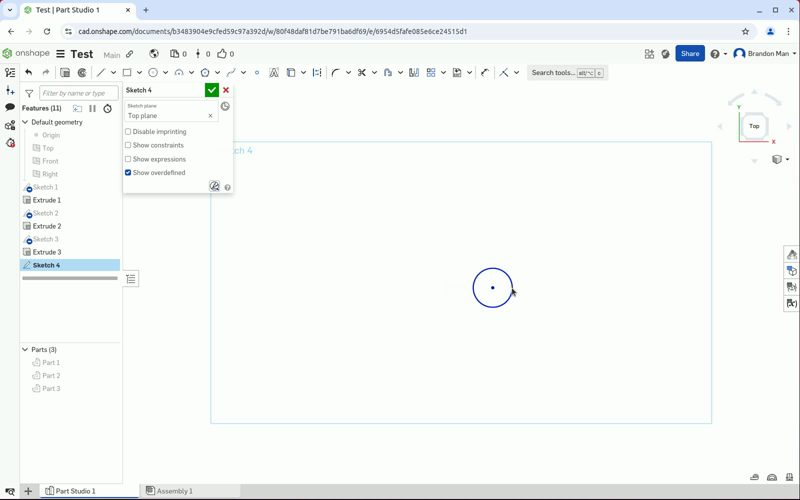
mouse_move(498, 286)
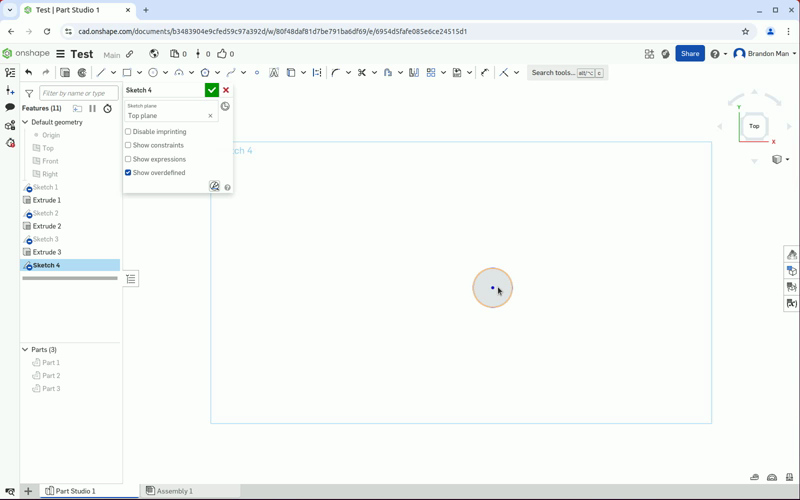
scroll(6)
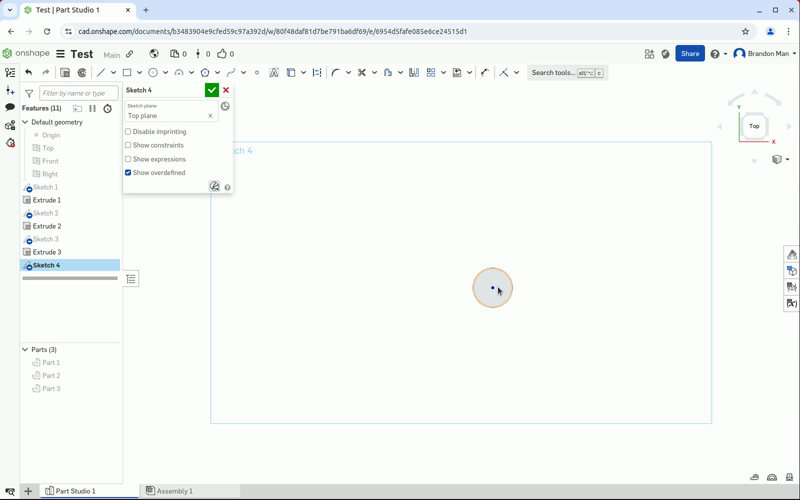
scroll(6)
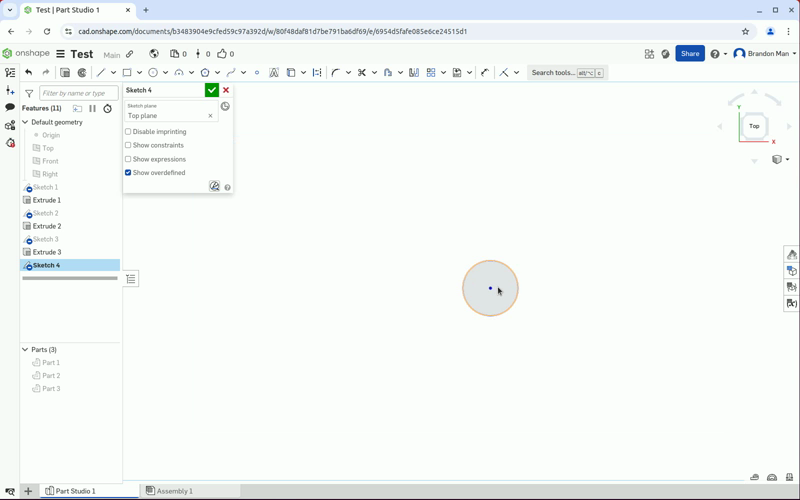
scroll(6)
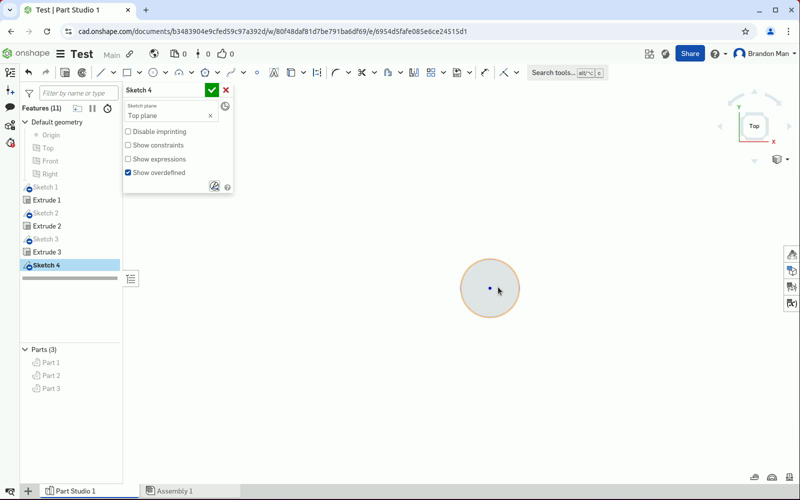
scroll(6)
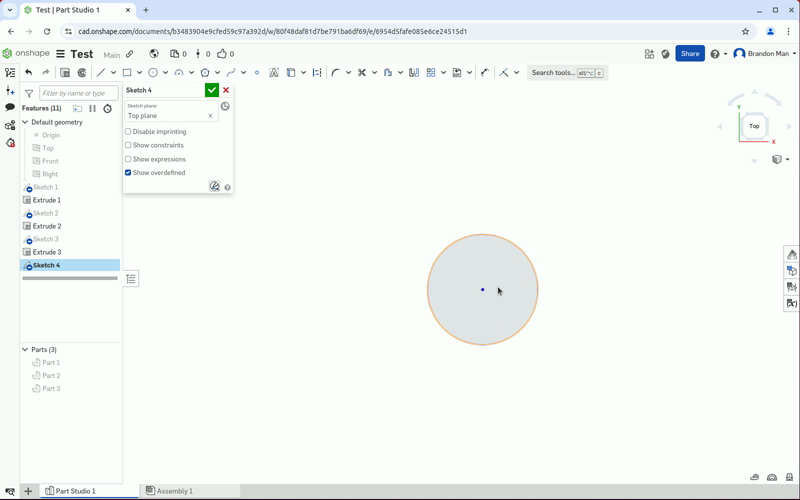
scroll(6)
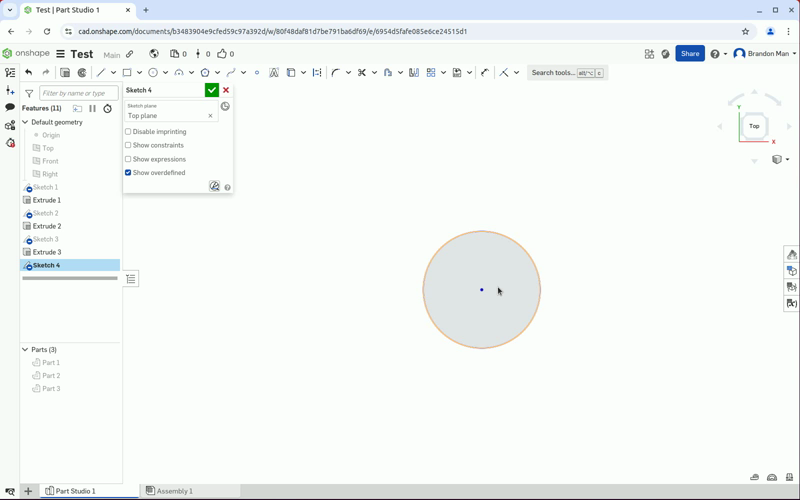
scroll(6)
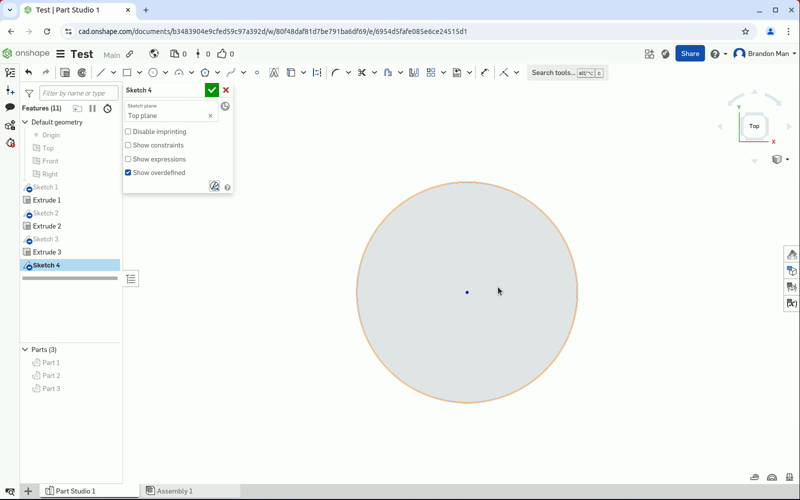
scroll(6)
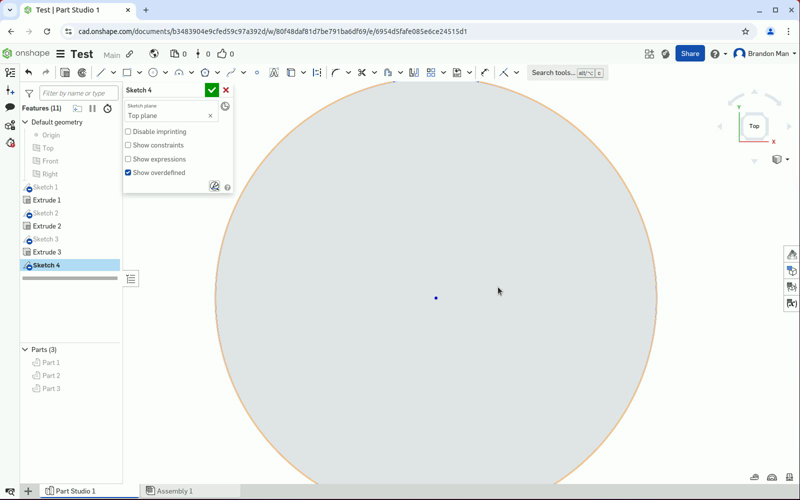
click(498, 286)
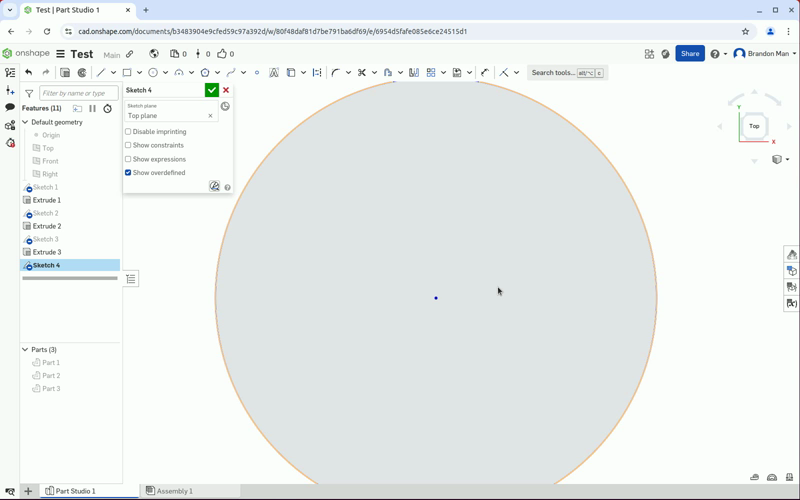
scroll(-6)
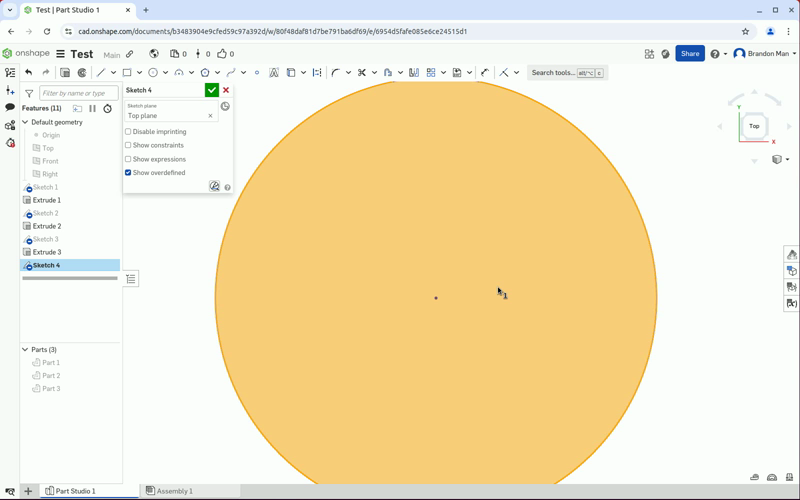
scroll(-6)
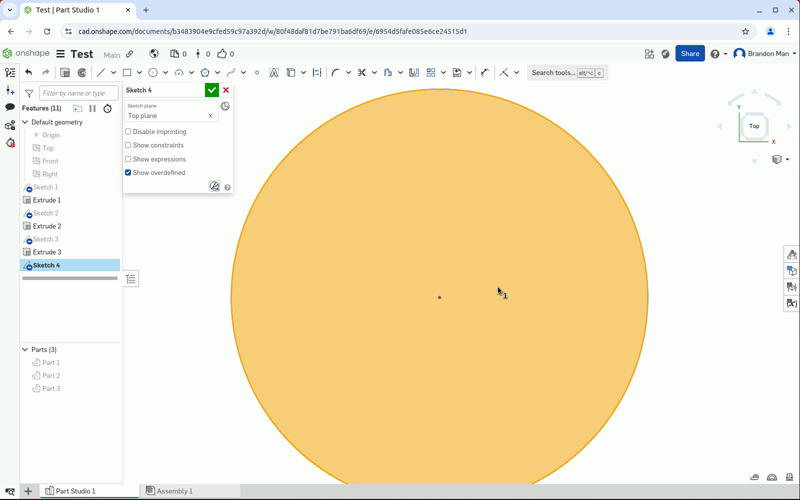
scroll(-6)
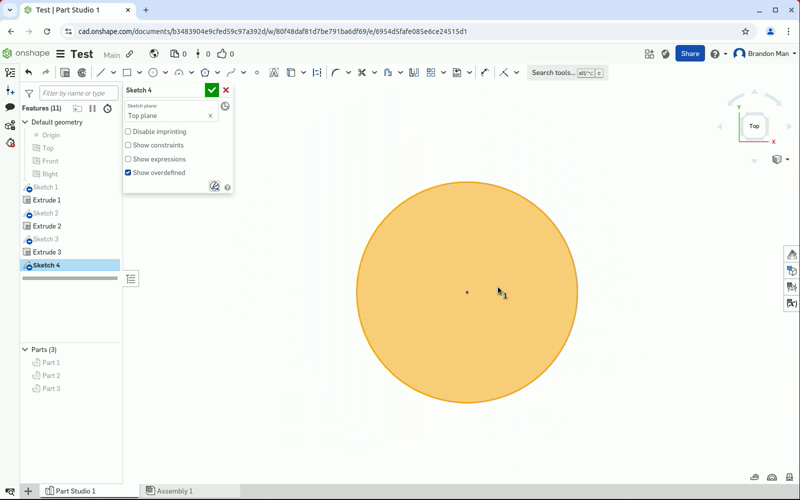
scroll(-6)
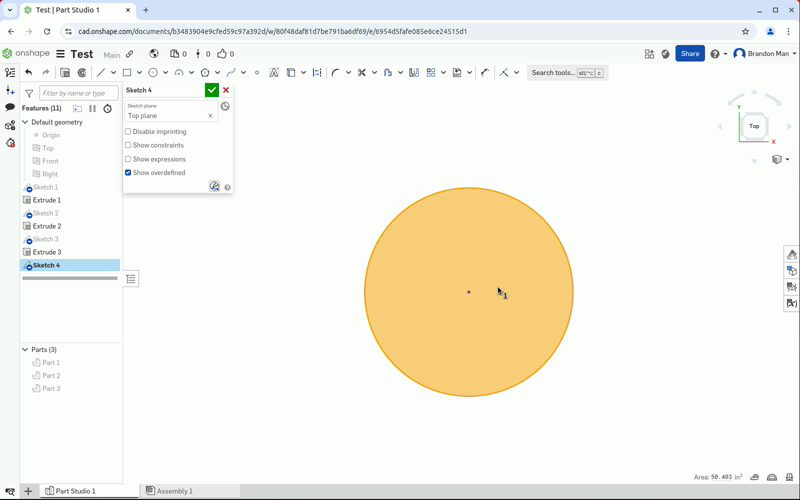
scroll(-6)
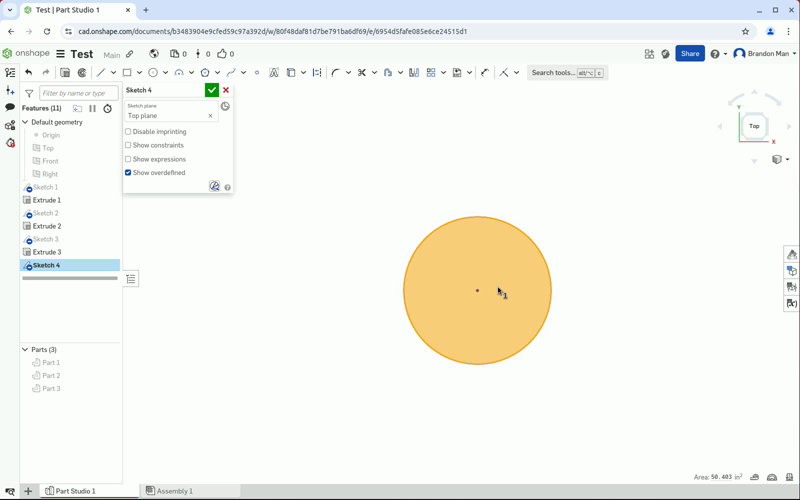
scroll(-6)
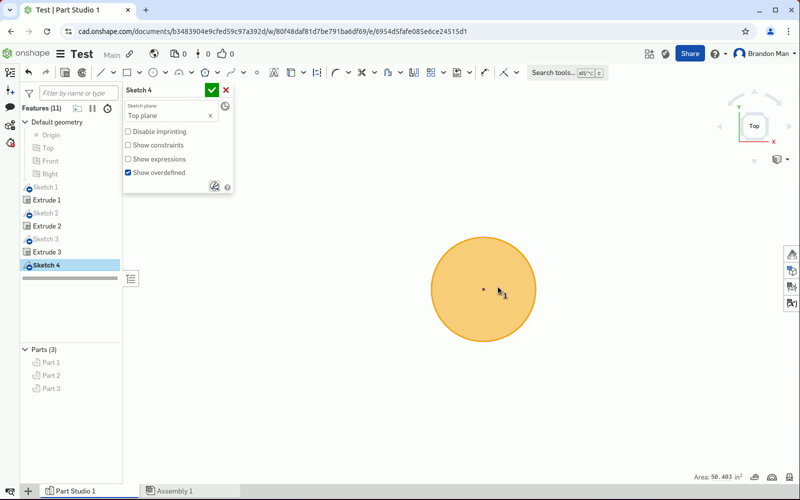
scroll(-6)
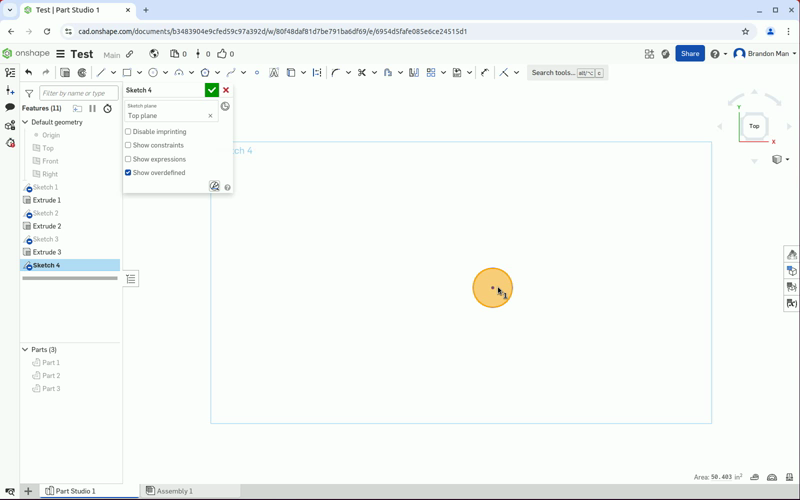
mouse_move(73, 352)
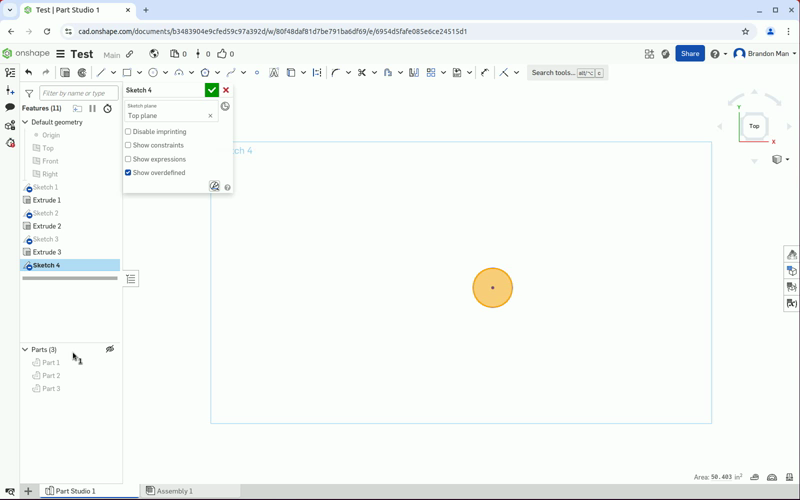
key(shift+y)
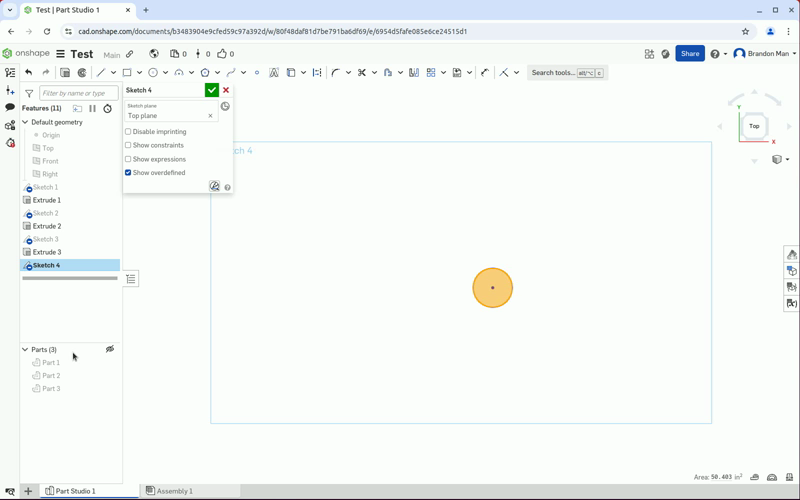
key(shift+e)
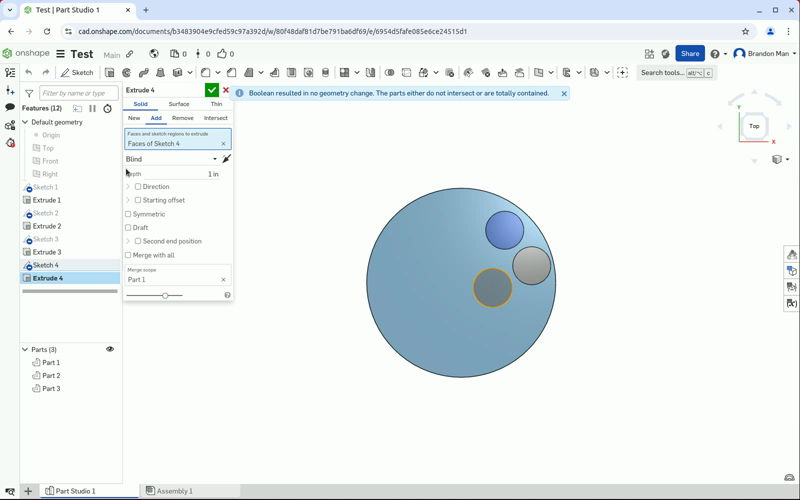
mouse_move(143, 106)
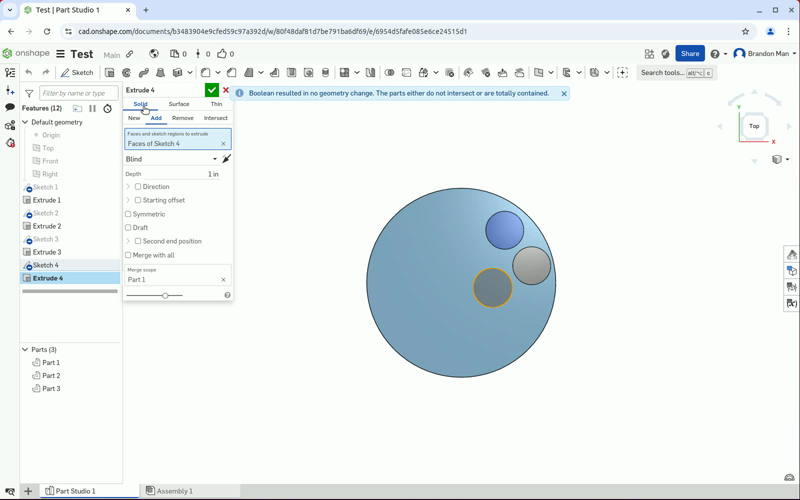
click(143, 106)
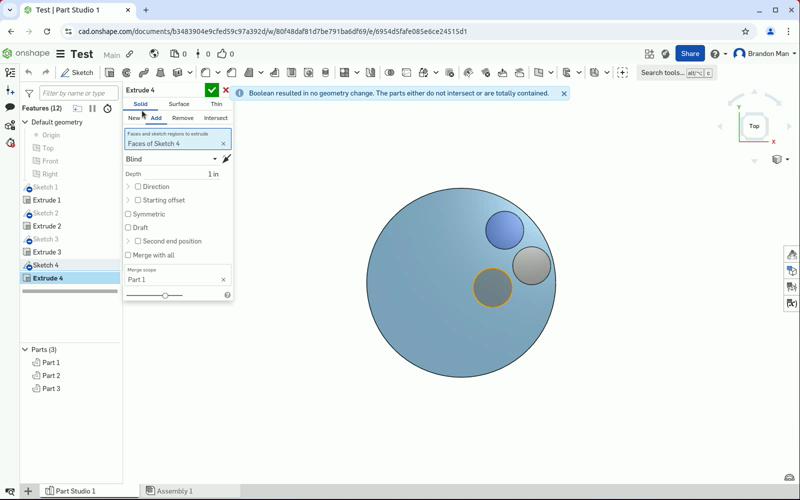
mouse_move(137, 120)
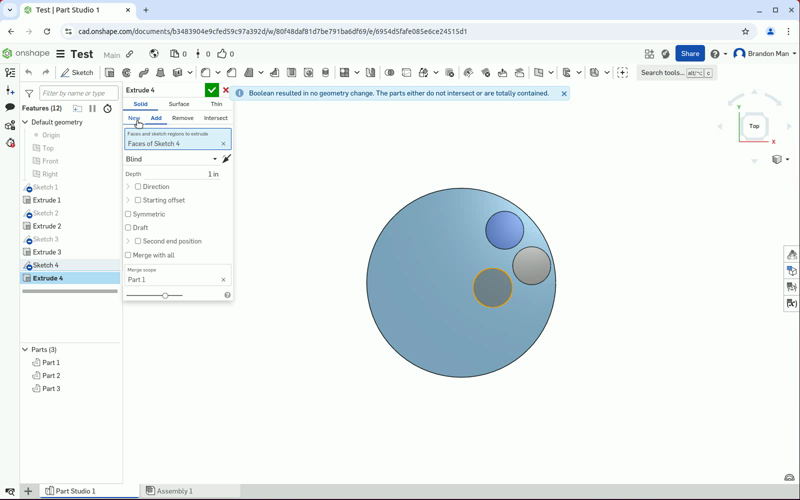
click(137, 120)
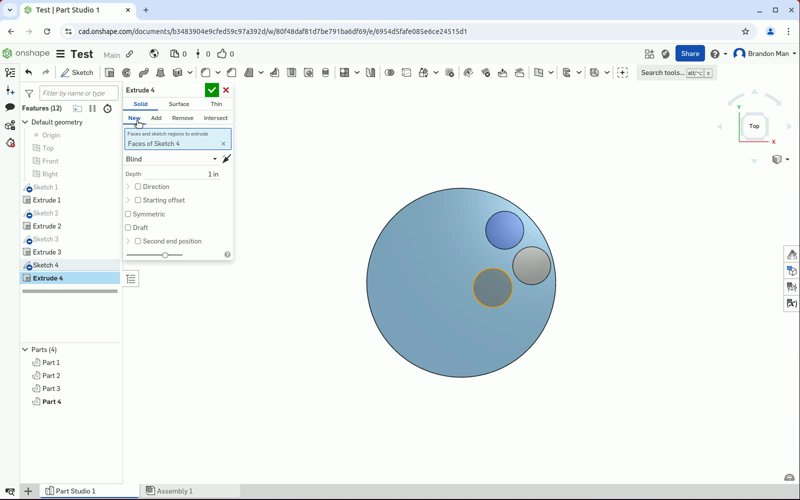
key(tab, 4)
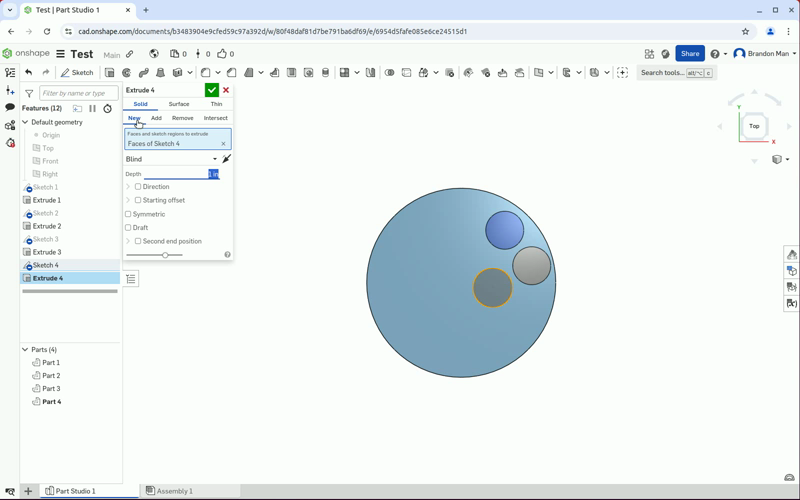
text(23.108)
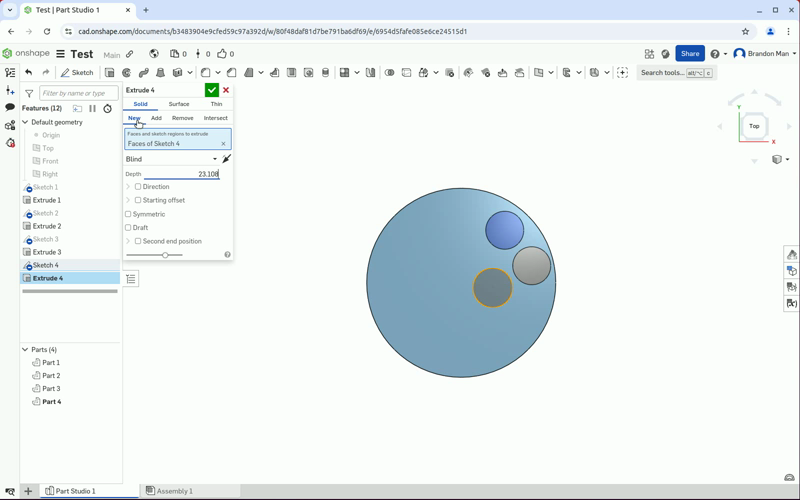
key(enter)
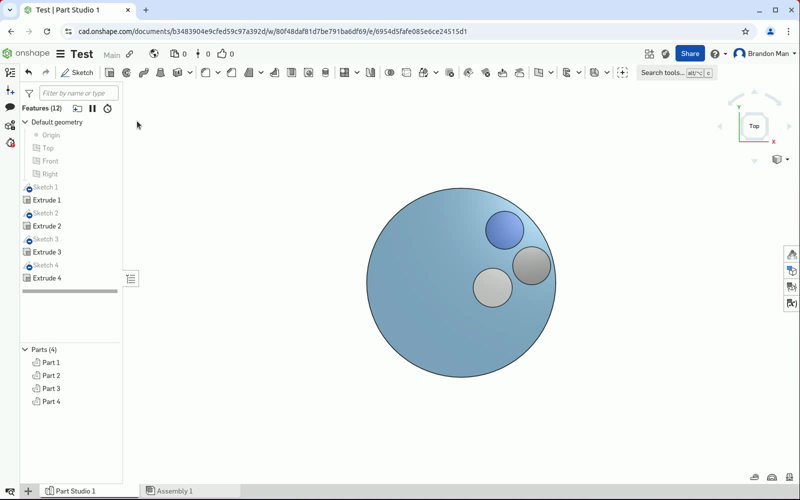
key(shift+h)
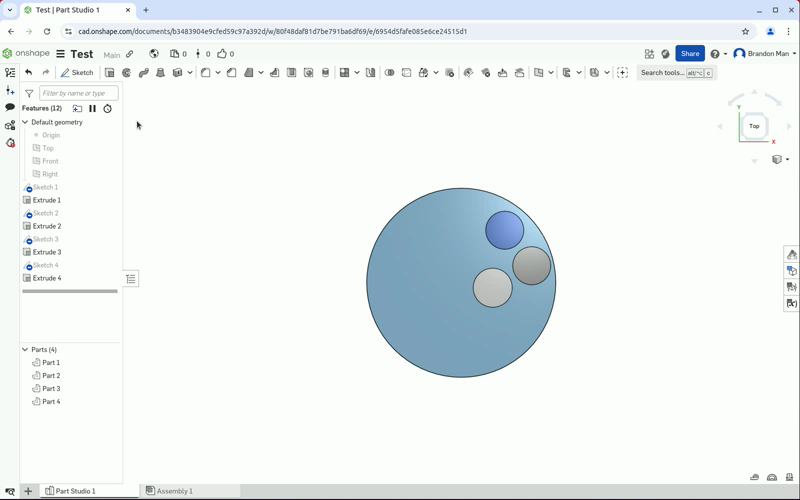
key(shift+h)
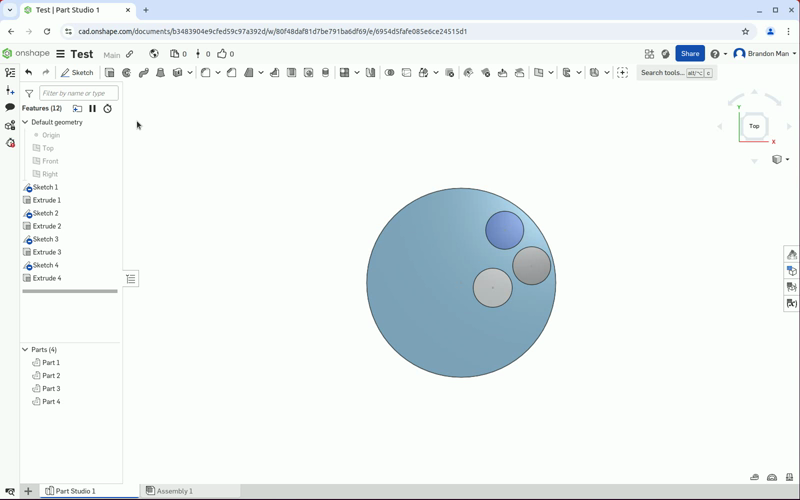
key(shift+7)
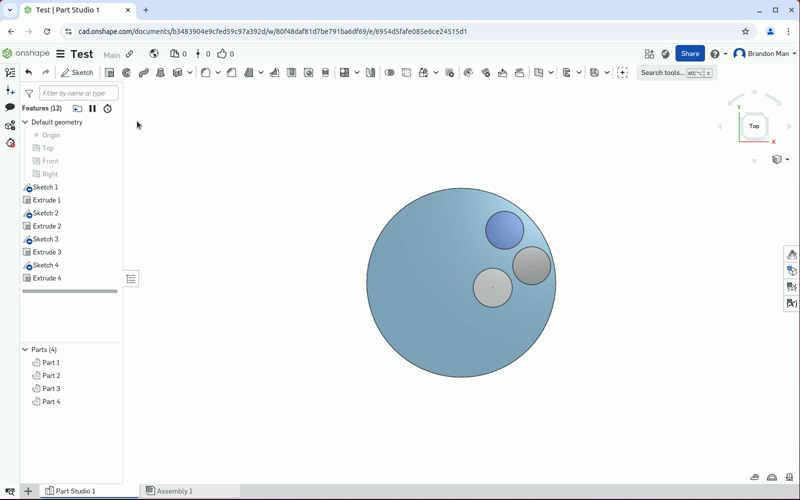
key(up, 3)
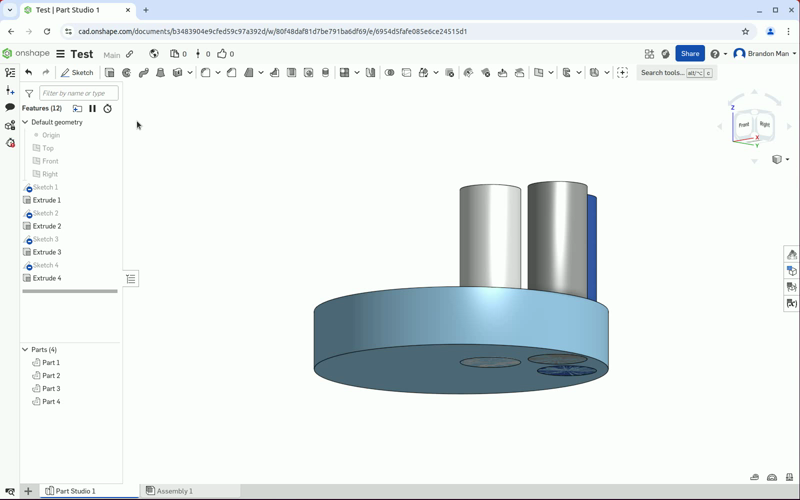
key(left, 3)
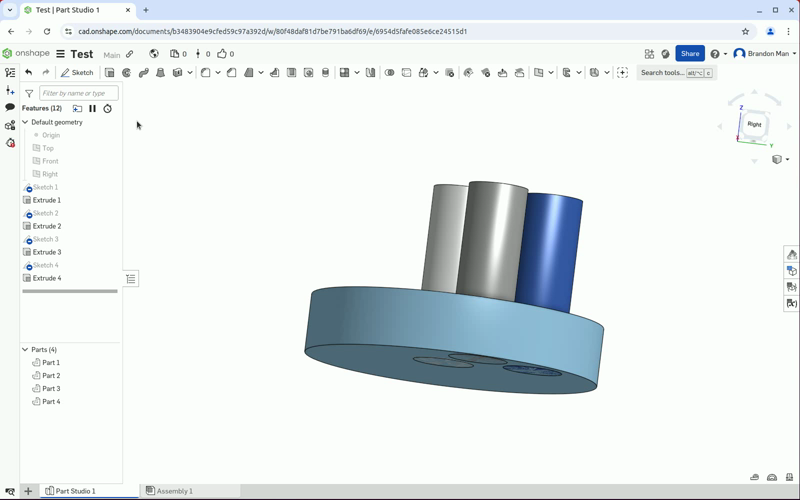
key(right, 3)
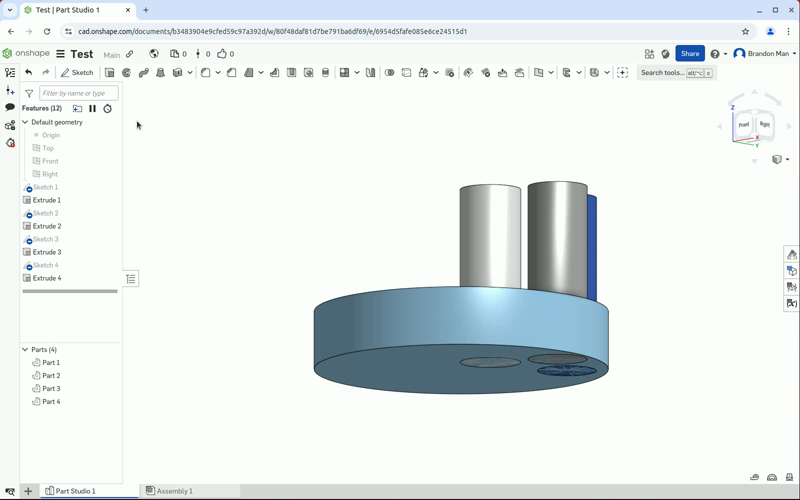
key(down, 3)
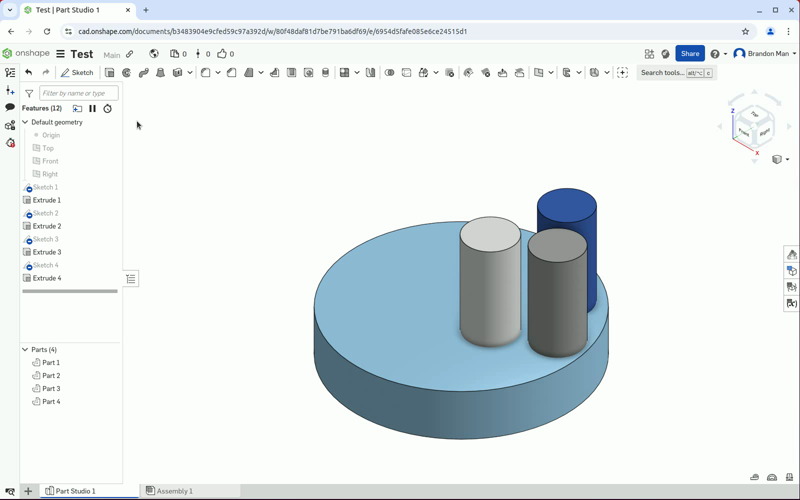
mouse_move(73, 189)
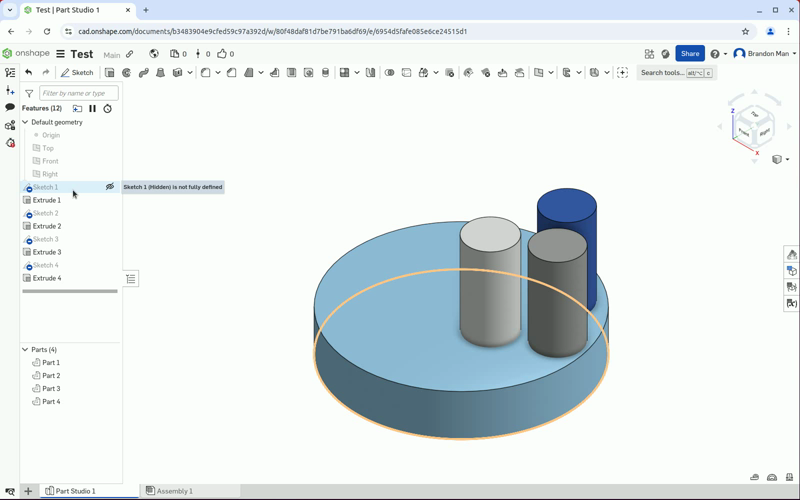
click(73, 189)